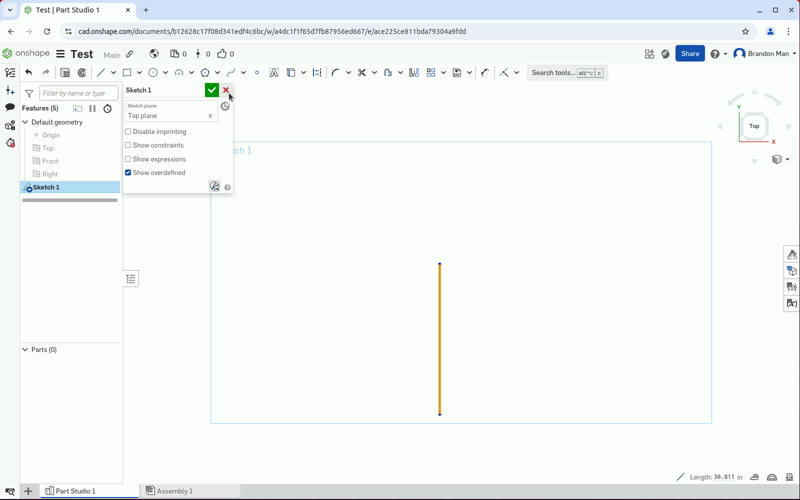
key(shift+h)
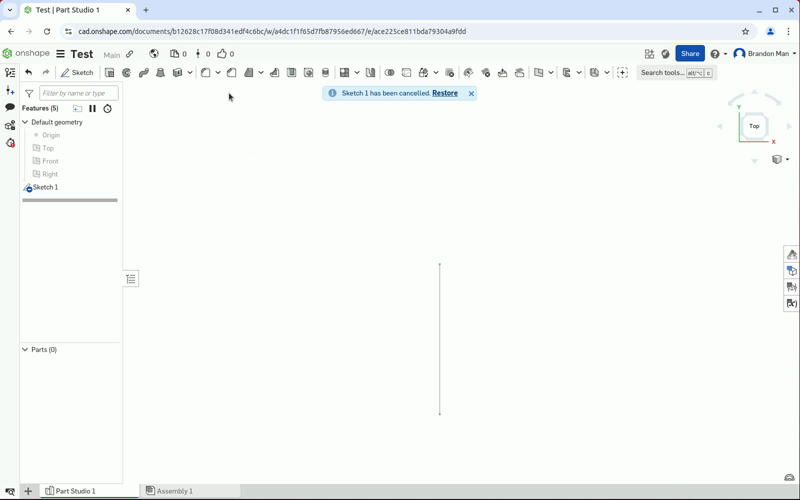
key(shift+s)
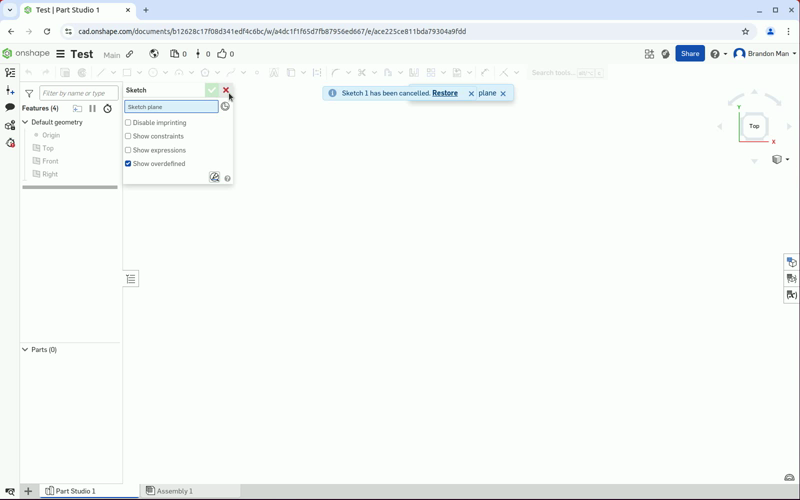
mouse_move(73, 150)
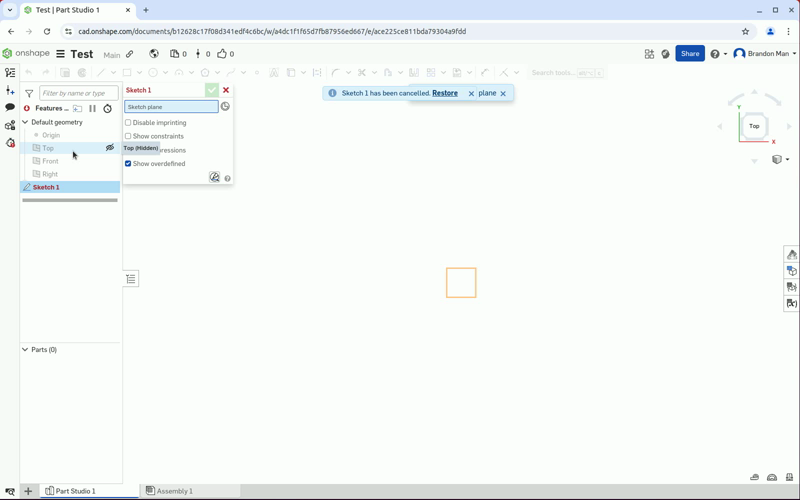
click(73, 150)
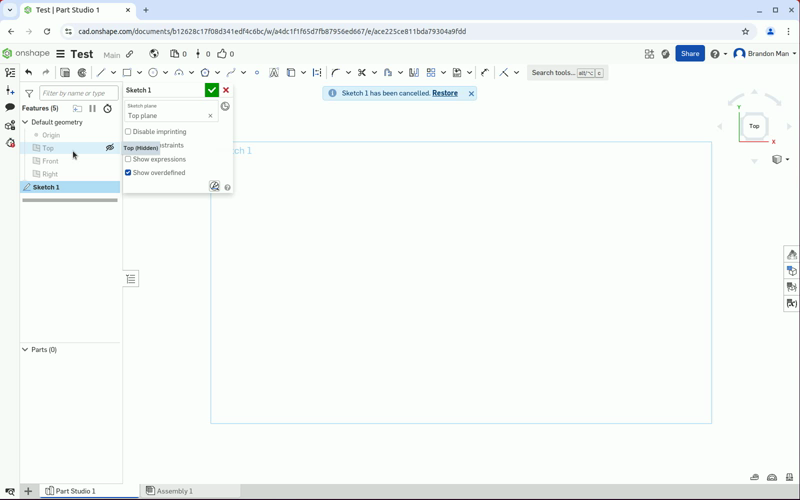
mouse_move(73, 352)
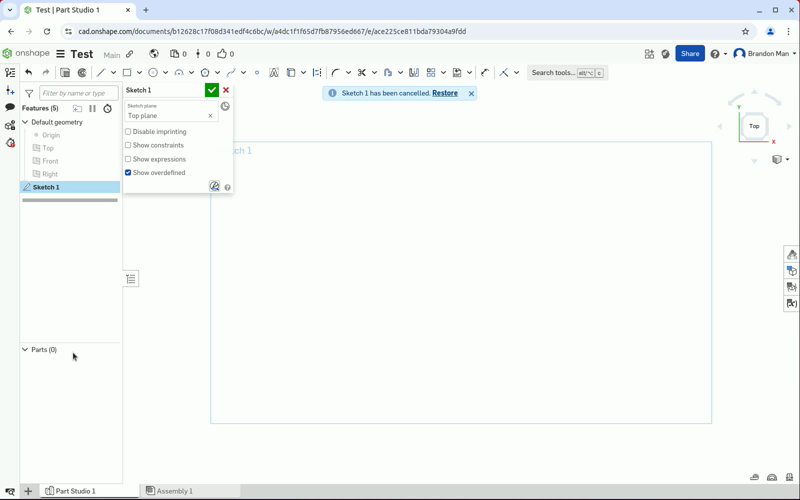
key(y)
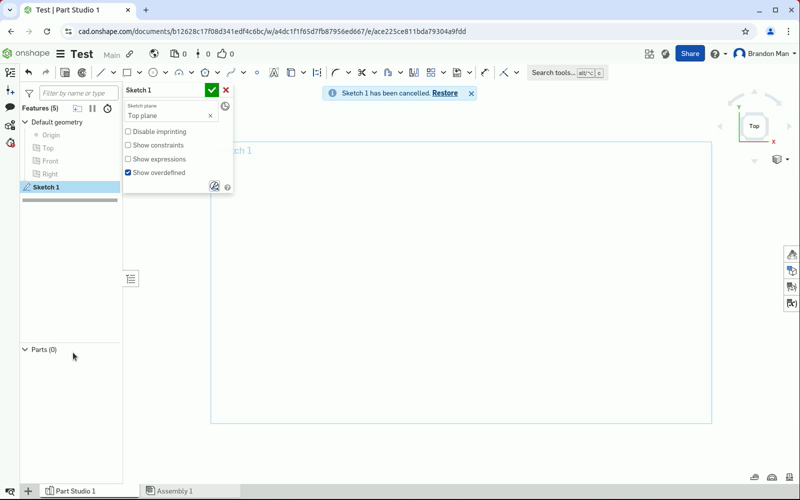
key(l)
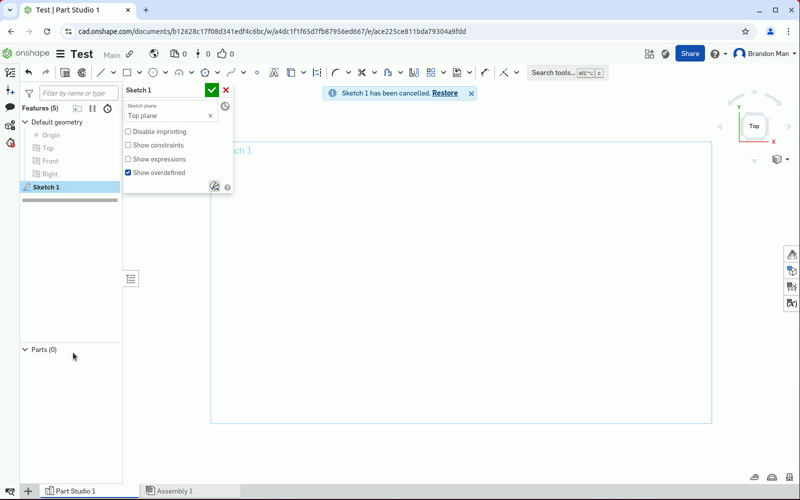
key_down(shift)
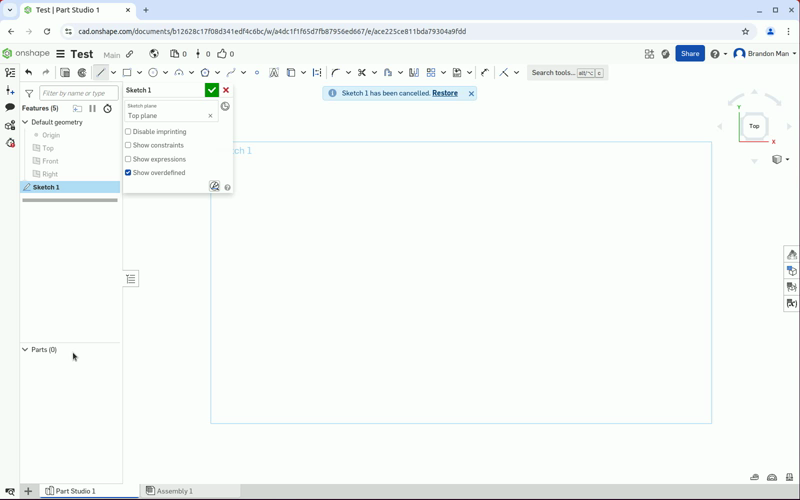
mouse_move(393, 282)
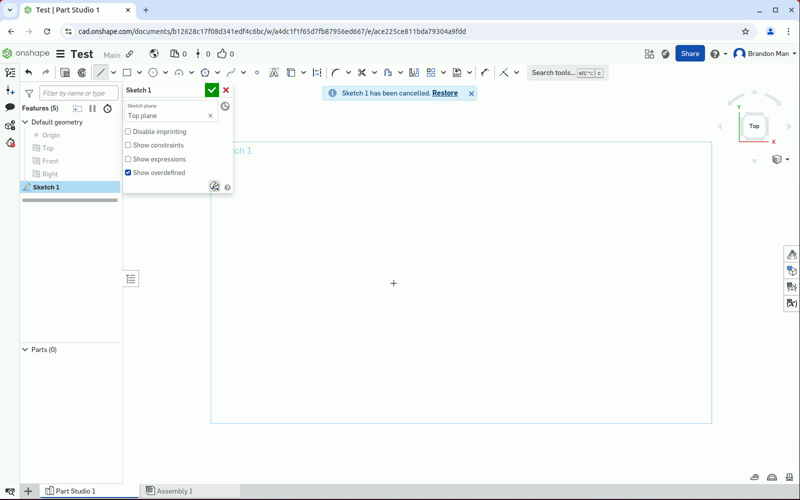
click(393, 282)
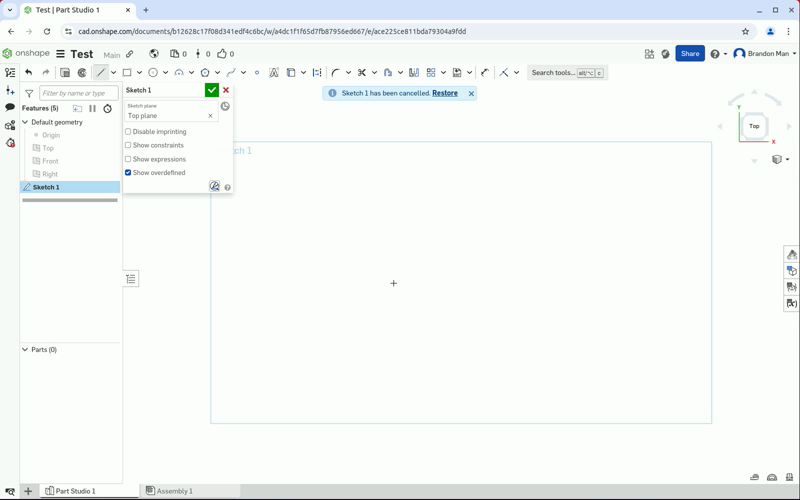
key_up(shift)
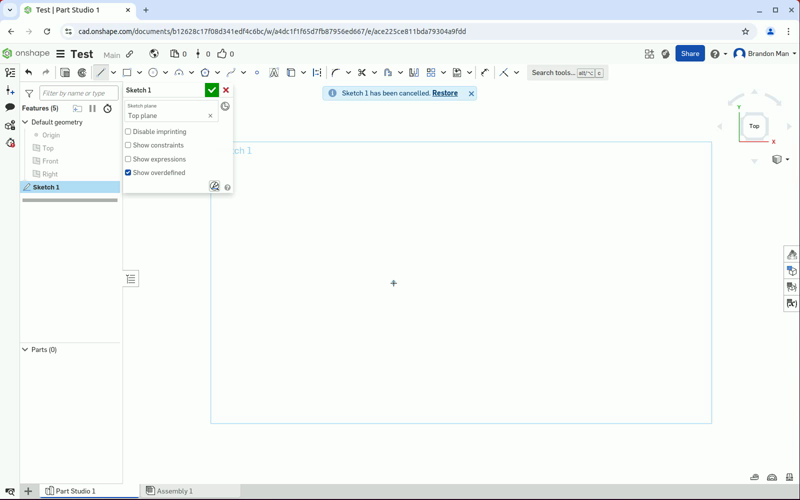
key_down(shift)
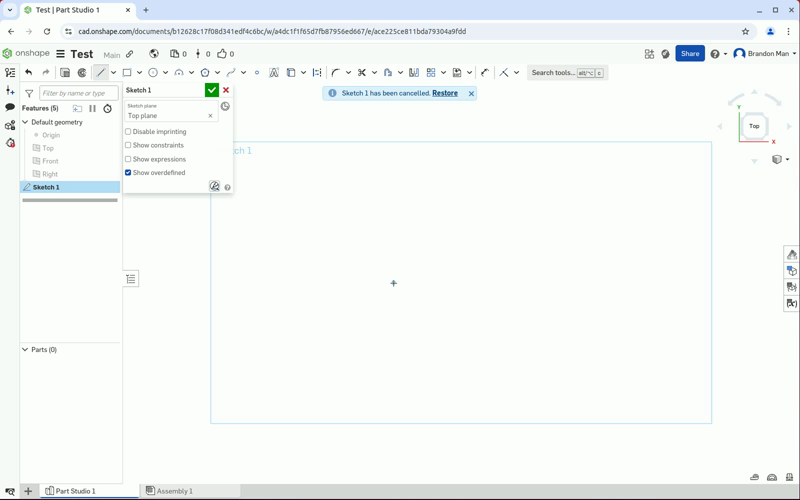
mouse_move(461, 353)
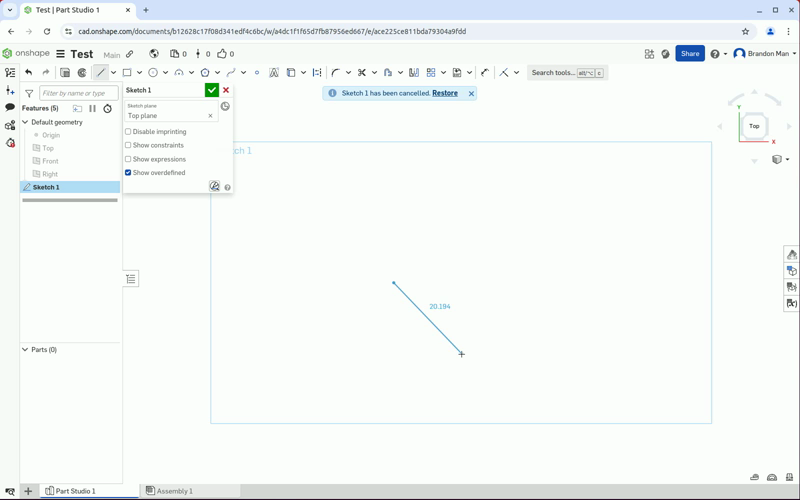
click(461, 353)
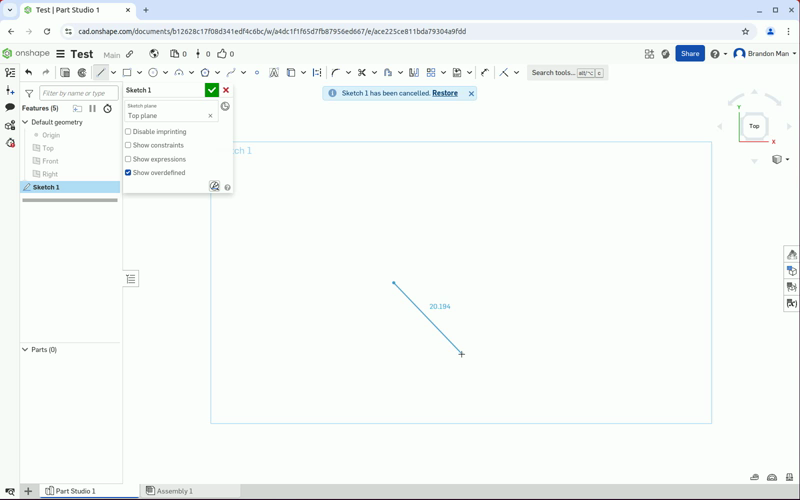
key_up(shift)
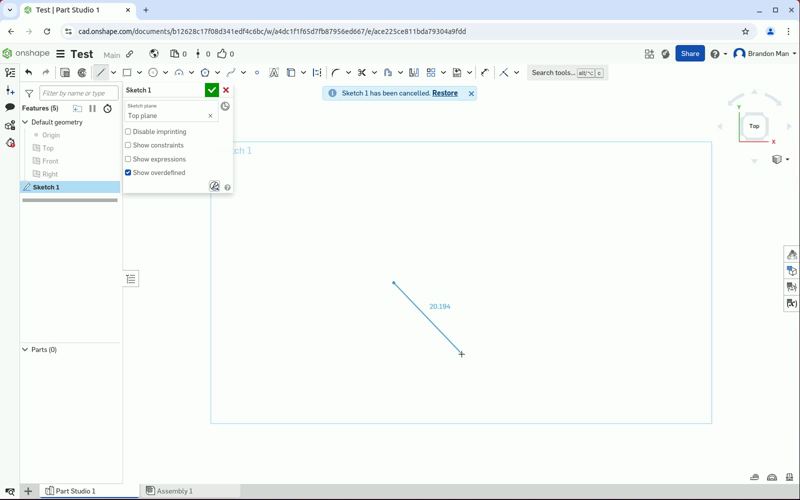
key_down(shift)
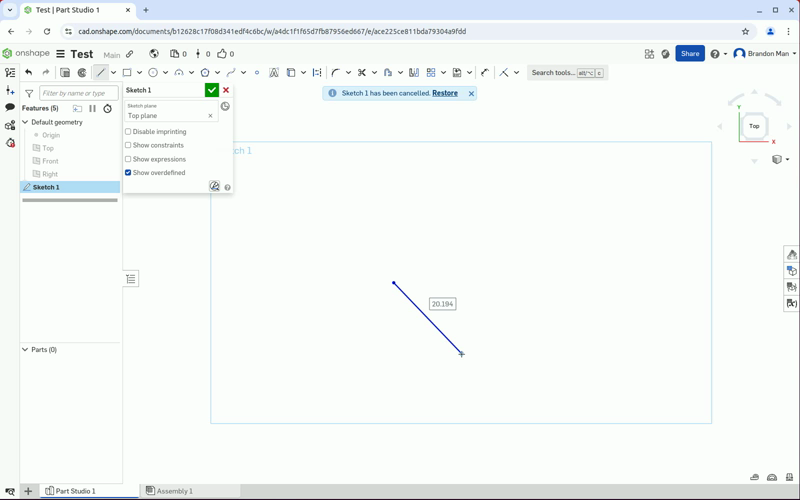
mouse_move(461, 282)
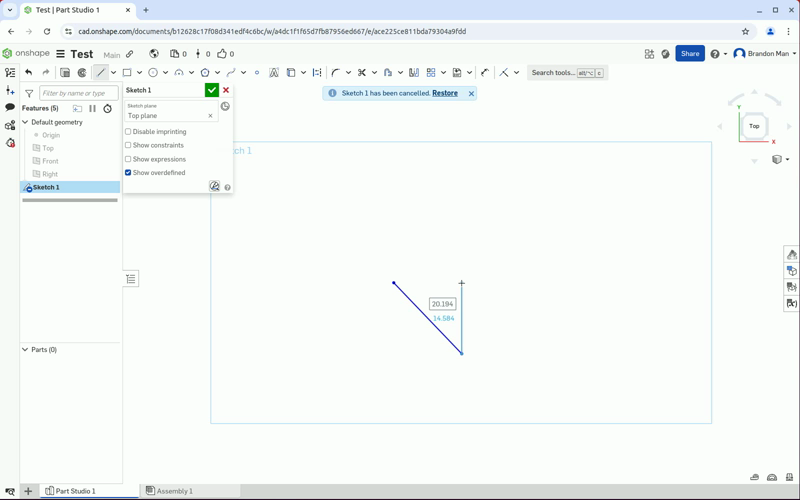
click(461, 282)
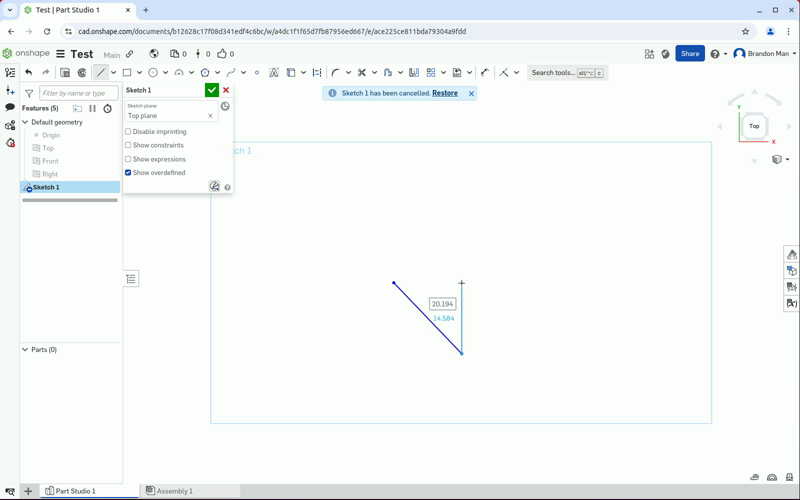
key_up(shift)
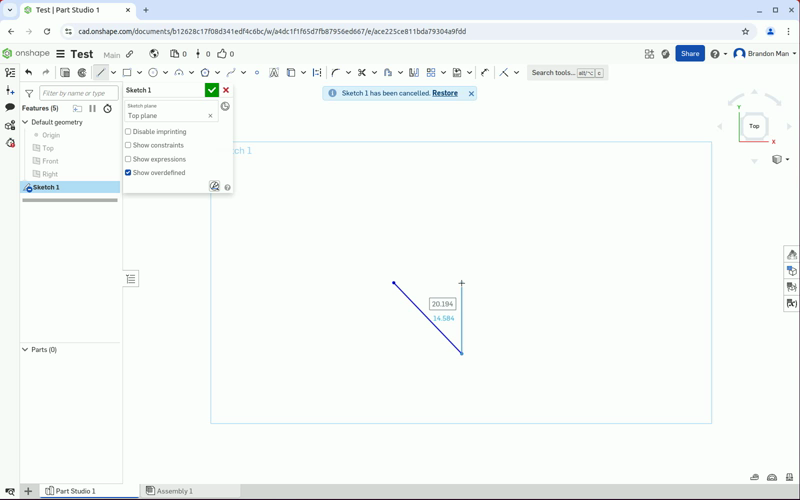
key_down(shift)
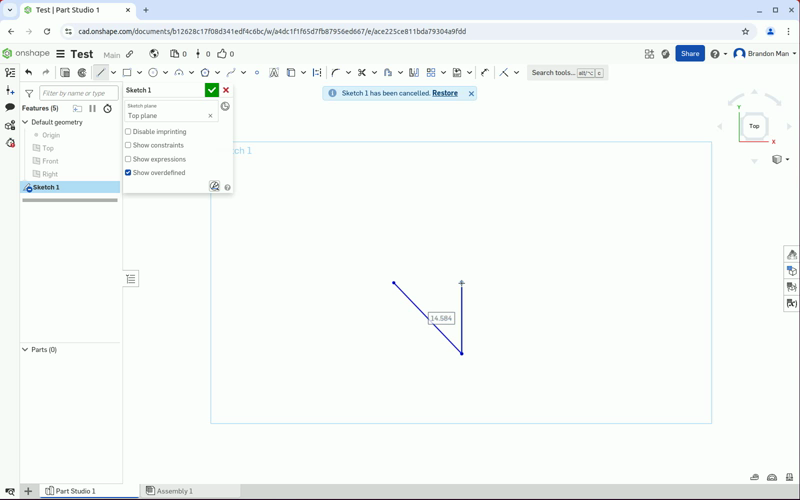
mouse_move(393, 282)
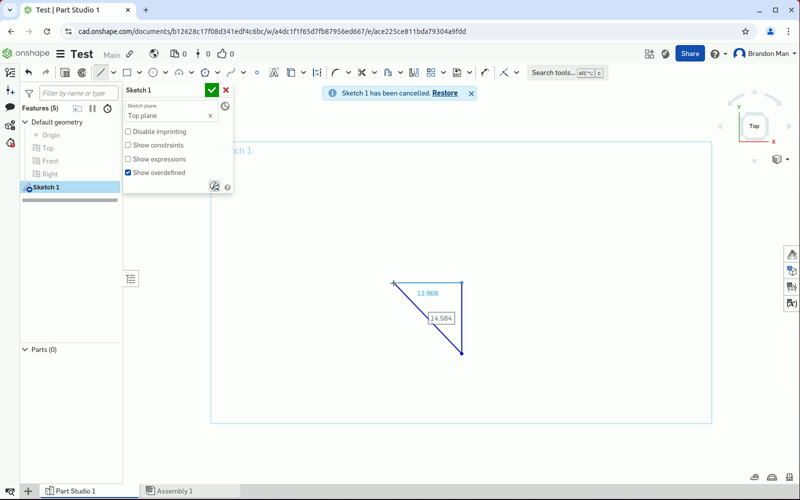
key_up(shift)
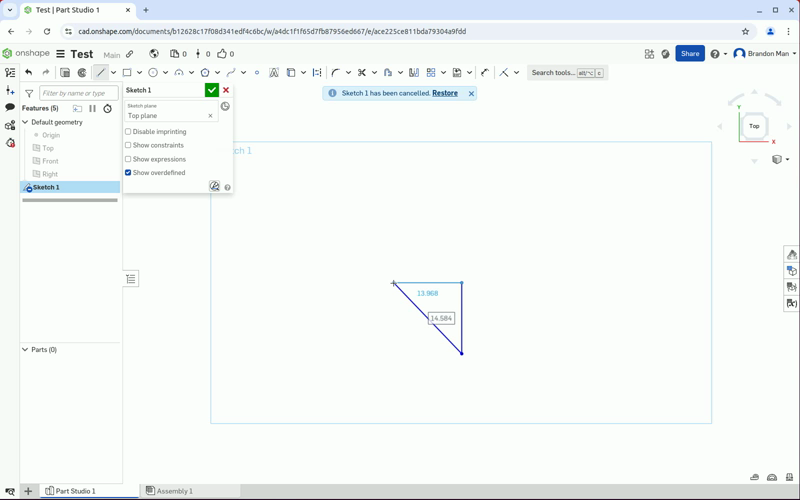
click(393, 282)
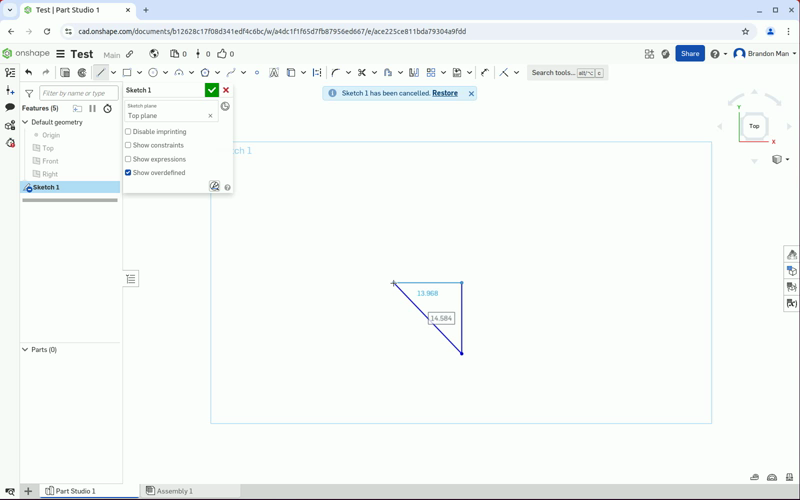
key(esc)
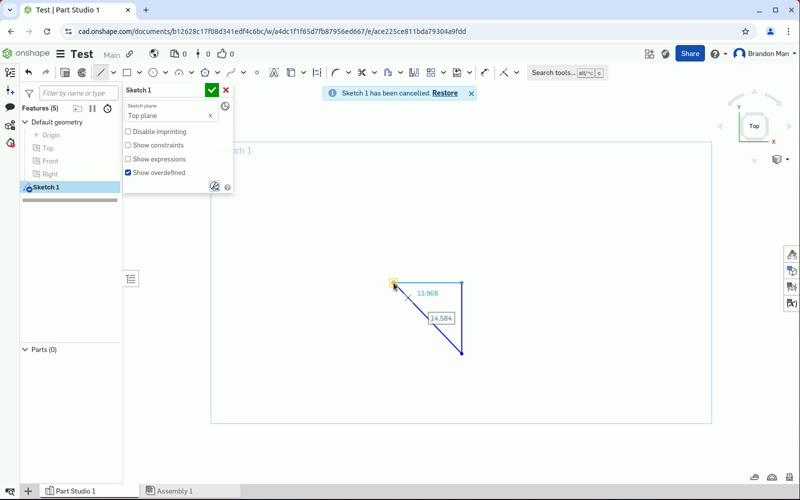
key(l)
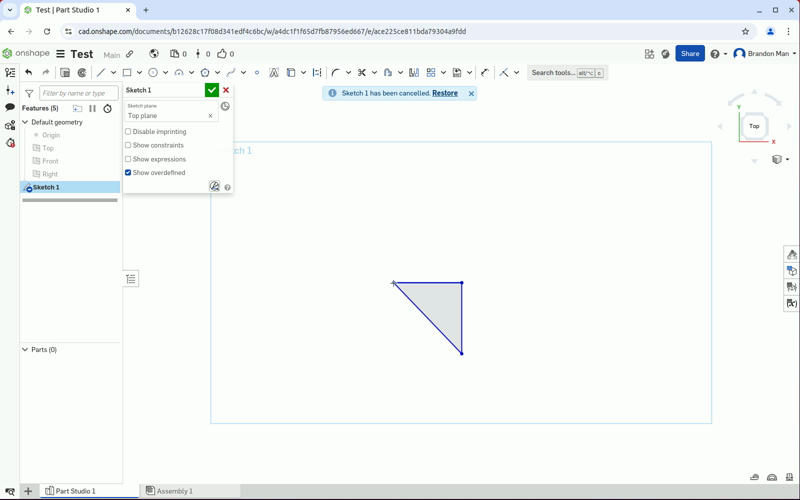
key_down(shift)
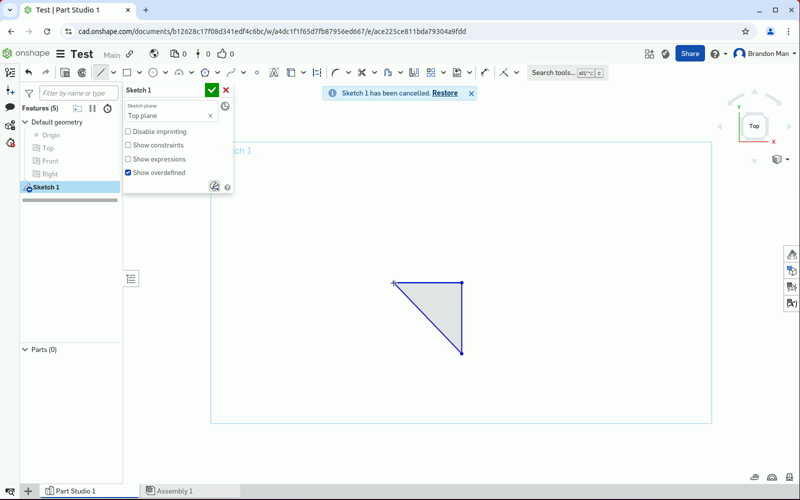
mouse_move(420, 294)
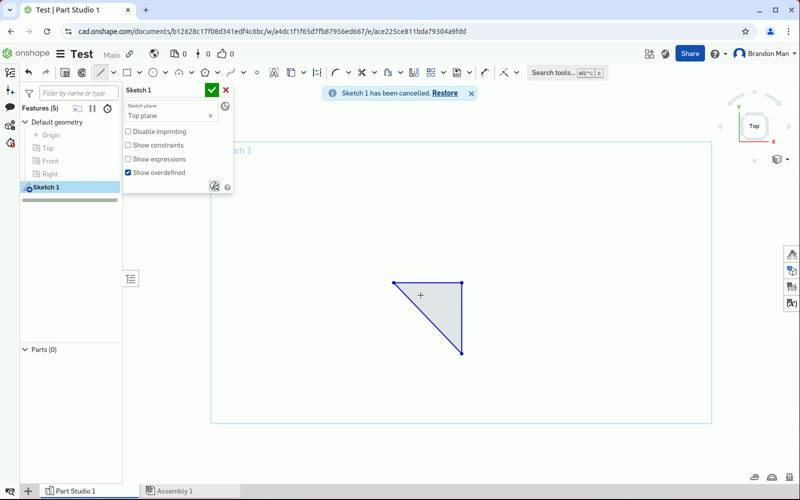
click(420, 294)
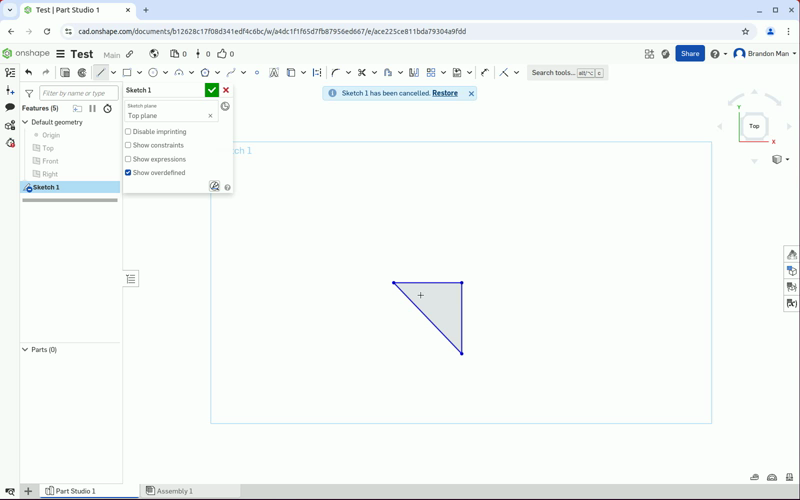
key_up(shift)
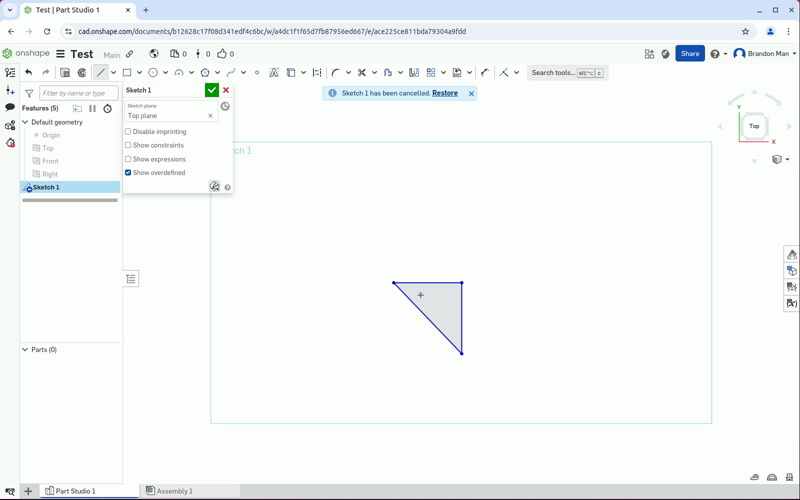
key_down(shift)
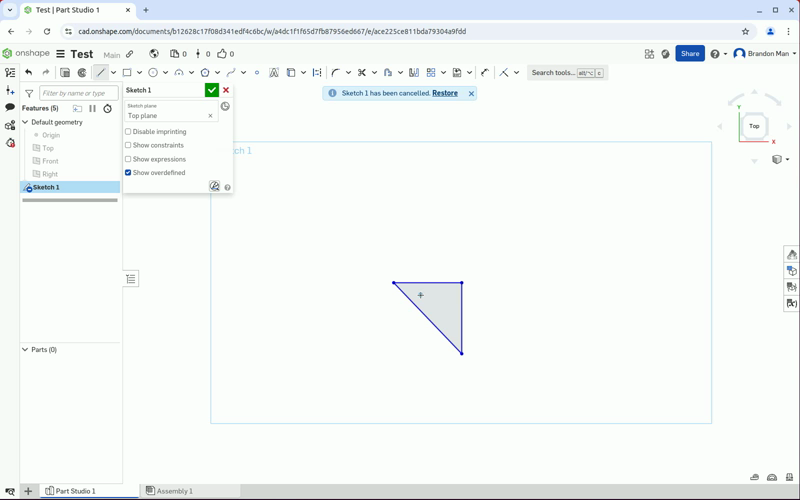
mouse_move(450, 294)
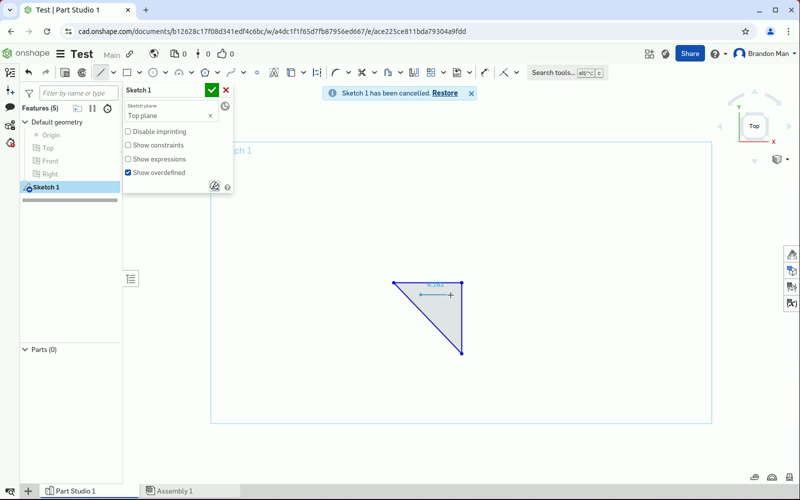
mouse_move(450, 325)
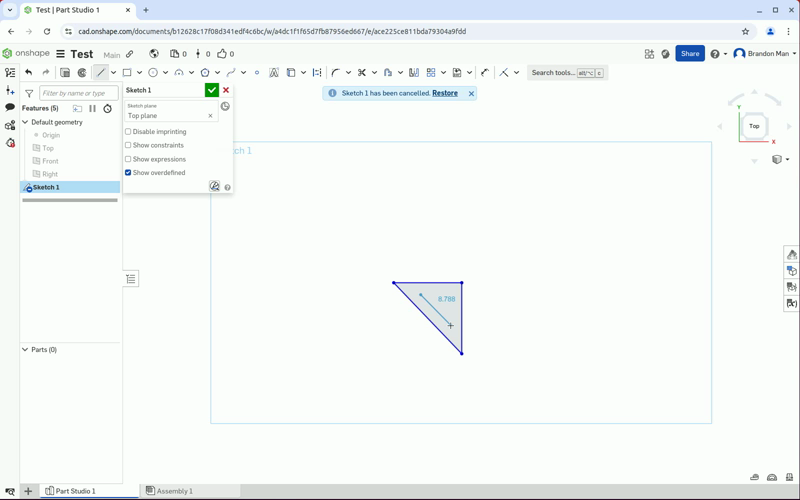
click(450, 325)
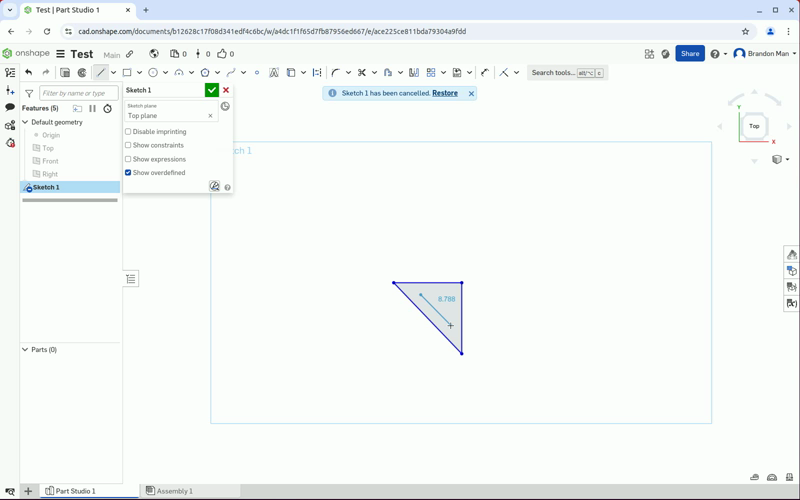
key_up(shift)
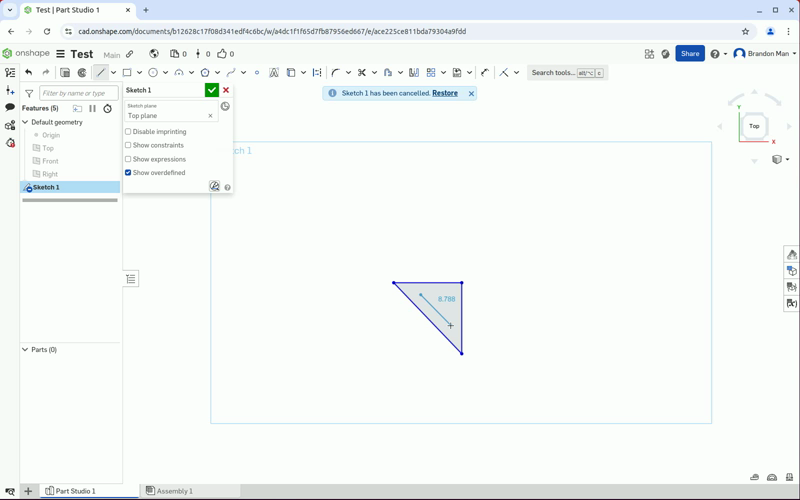
key_down(shift)
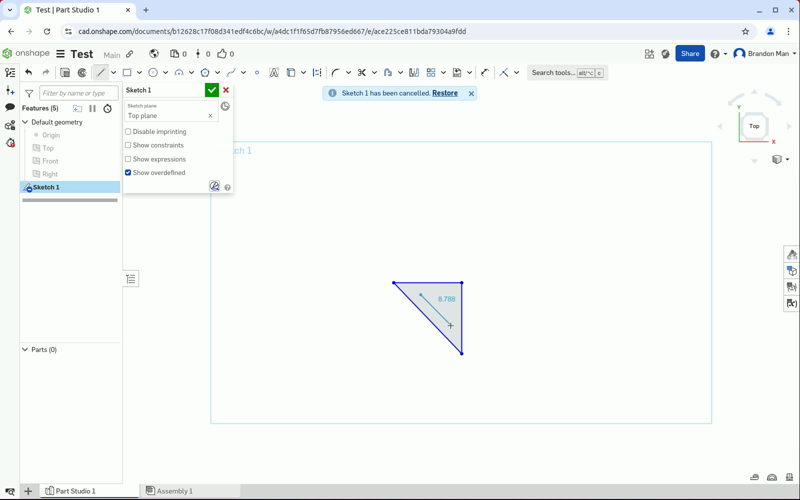
mouse_move(480, 325)
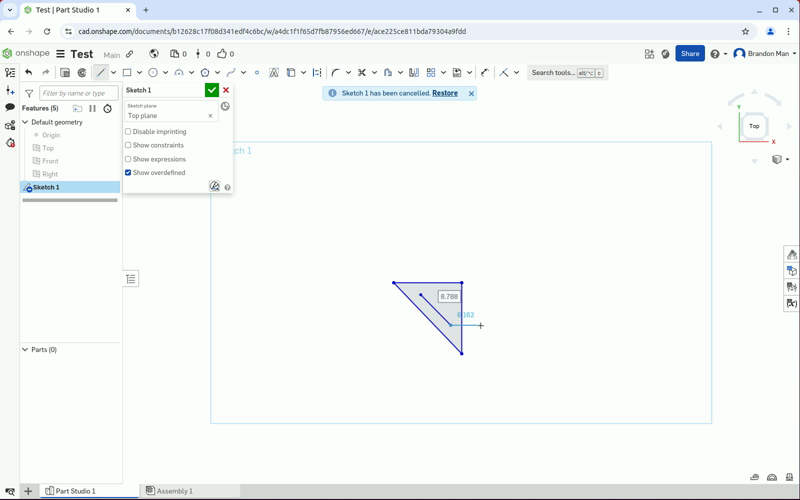
mouse_move(450, 294)
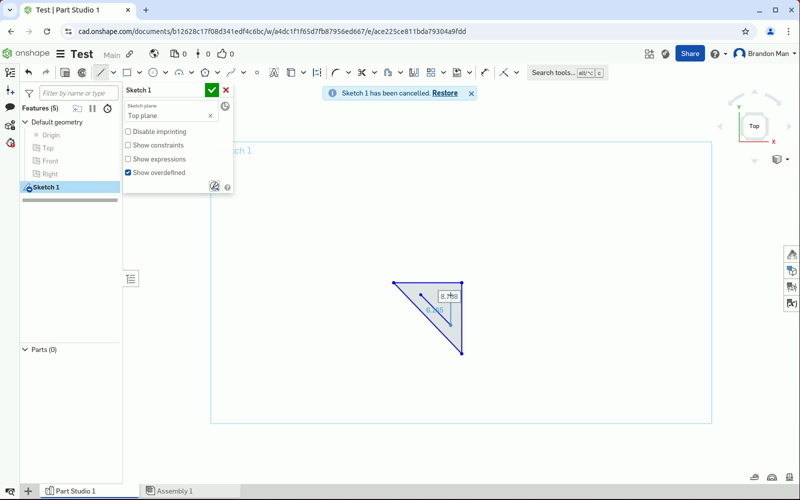
click(450, 294)
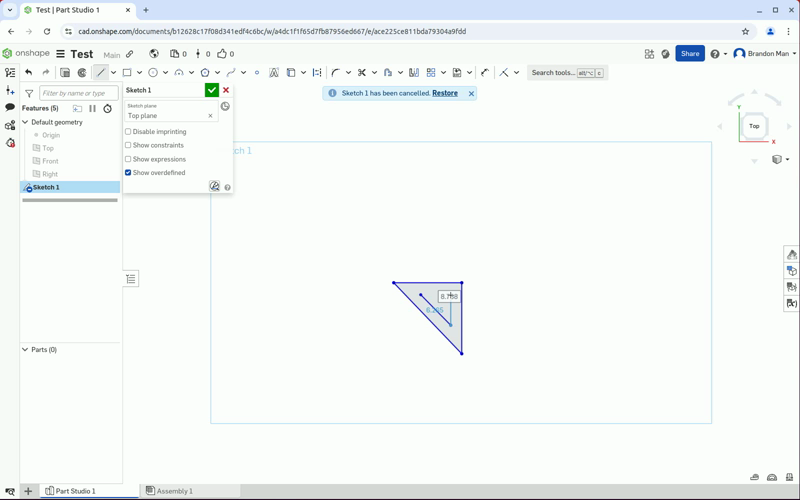
key_up(shift)
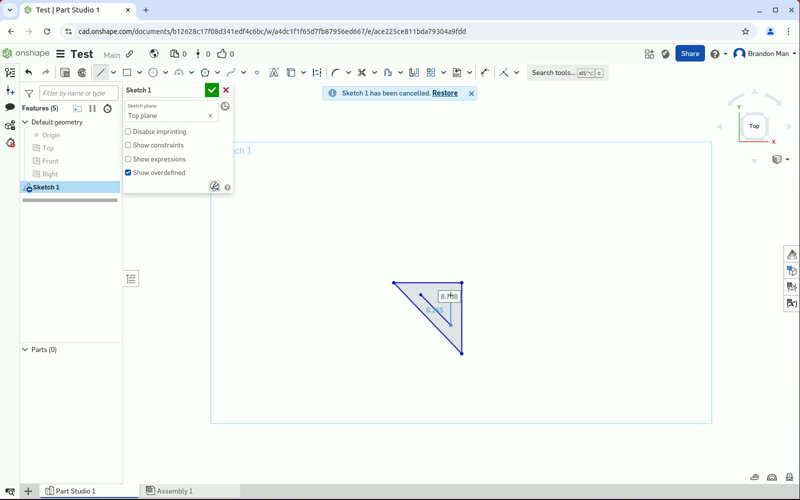
mouse_move(480, 294)
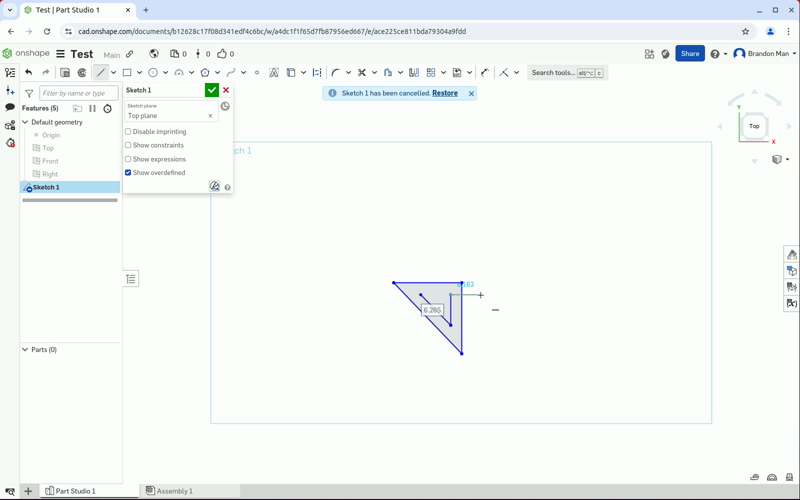
key_down(shift)
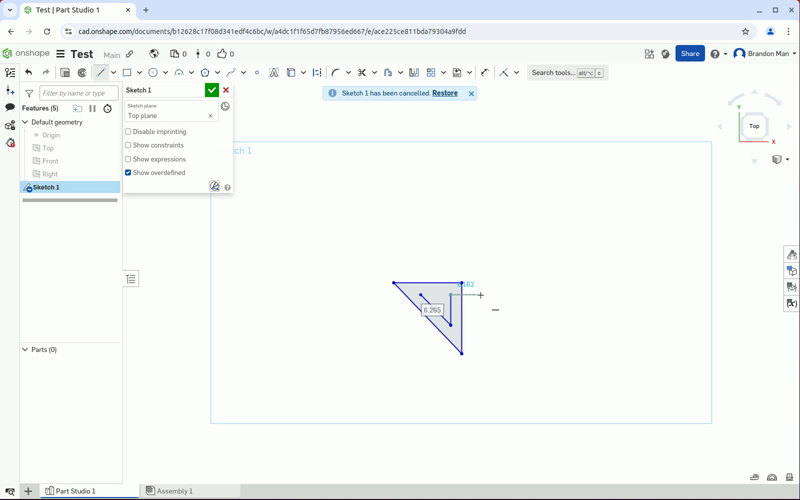
mouse_move(420, 294)
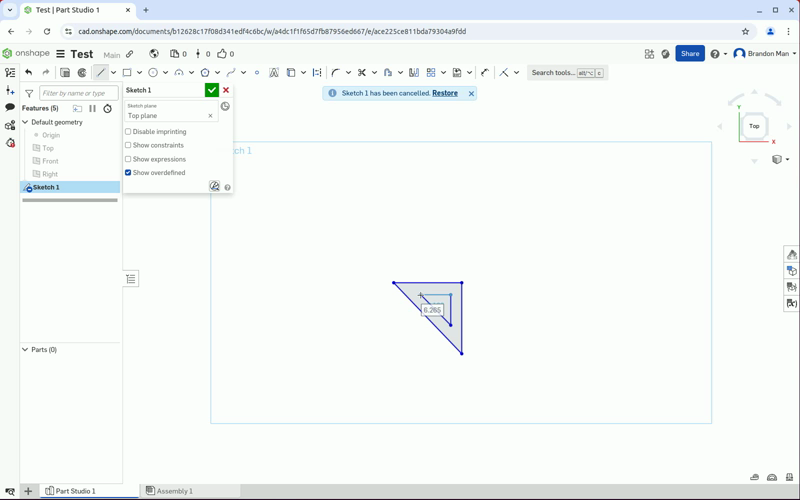
key_up(shift)
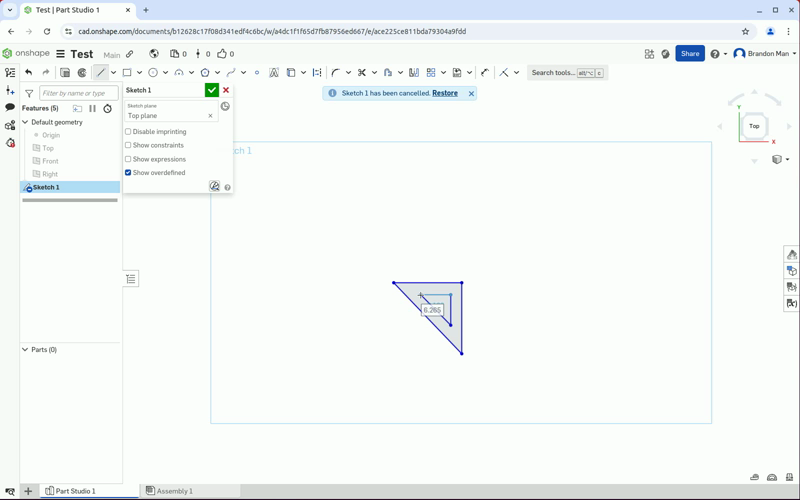
click(420, 294)
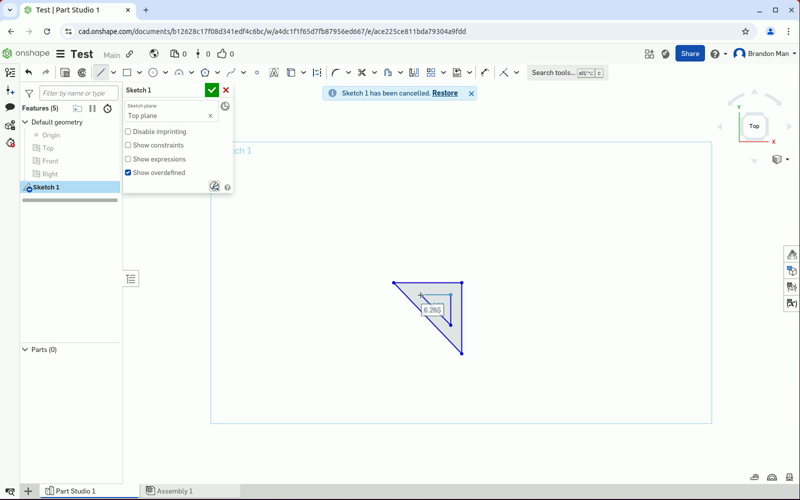
key(esc)
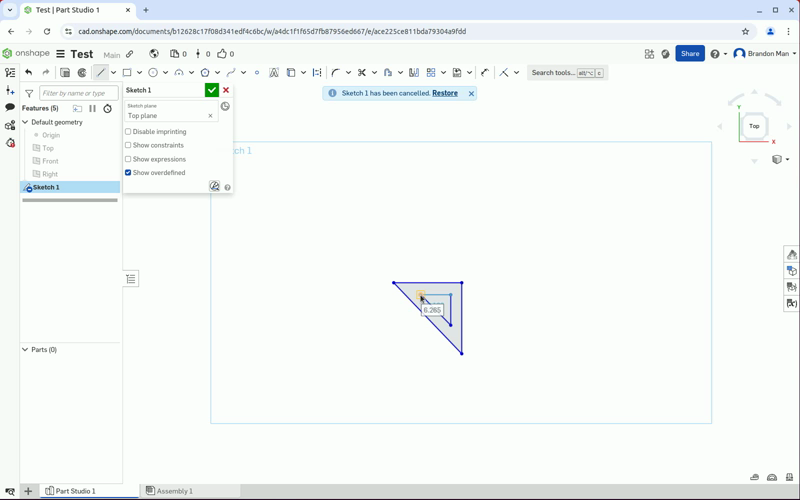
mouse_move(428, 288)
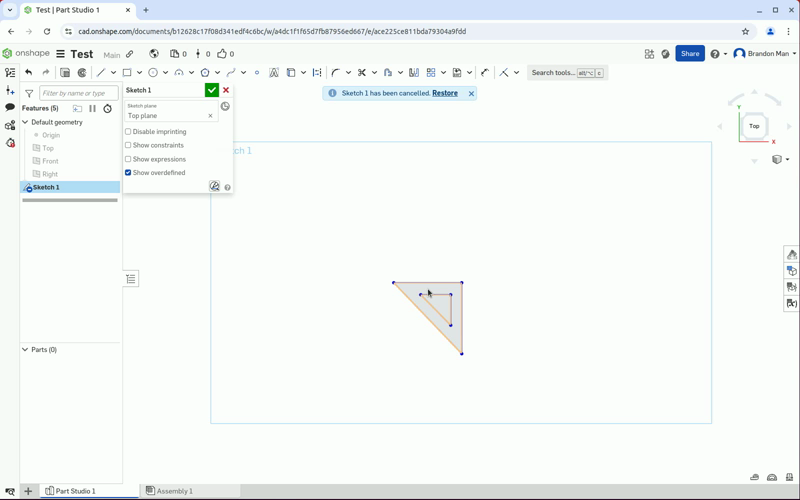
click(428, 288)
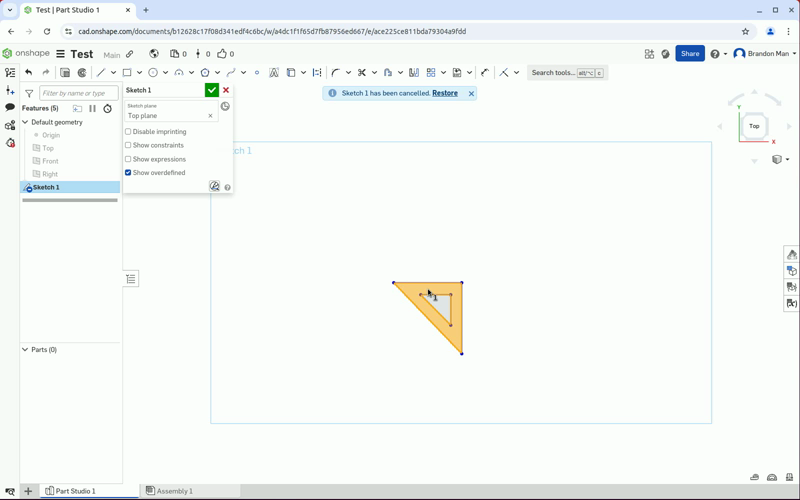
mouse_move(73, 352)
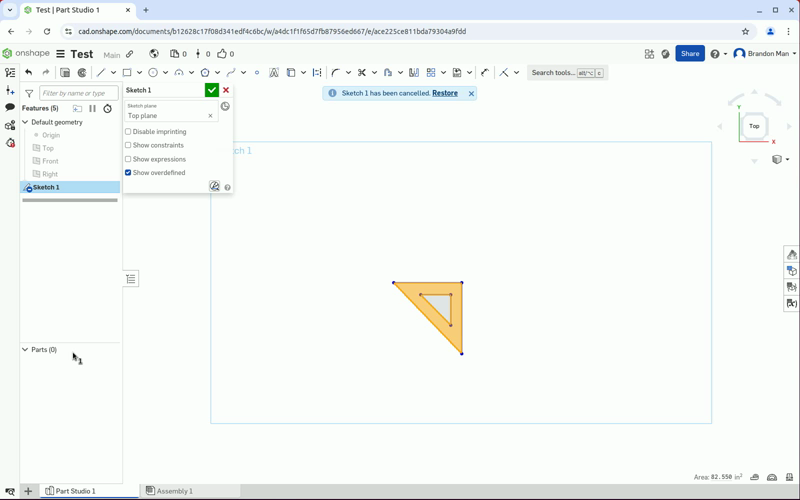
key(shift+y)
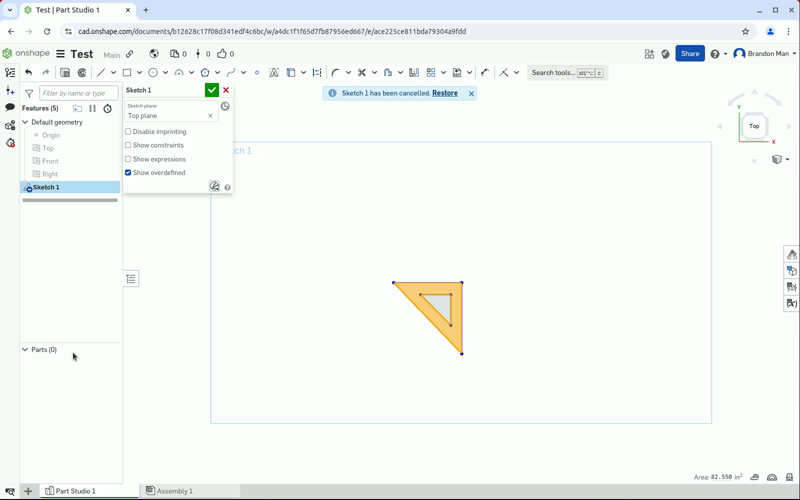
key(shift+e)
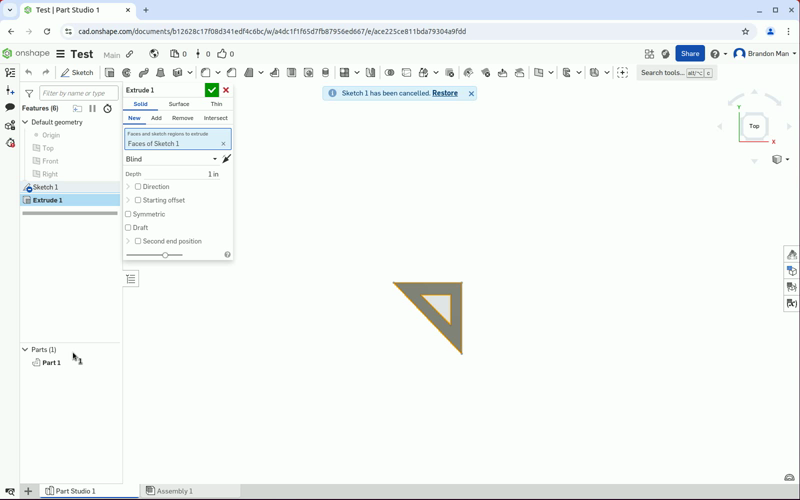
mouse_move(143, 106)
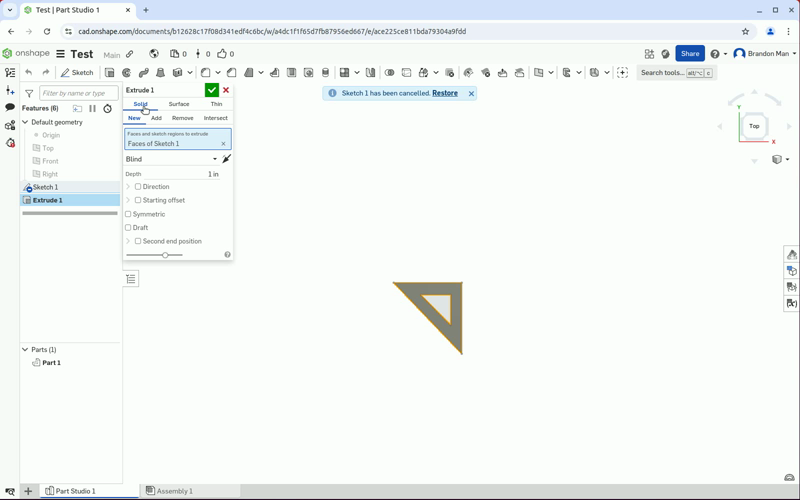
click(143, 106)
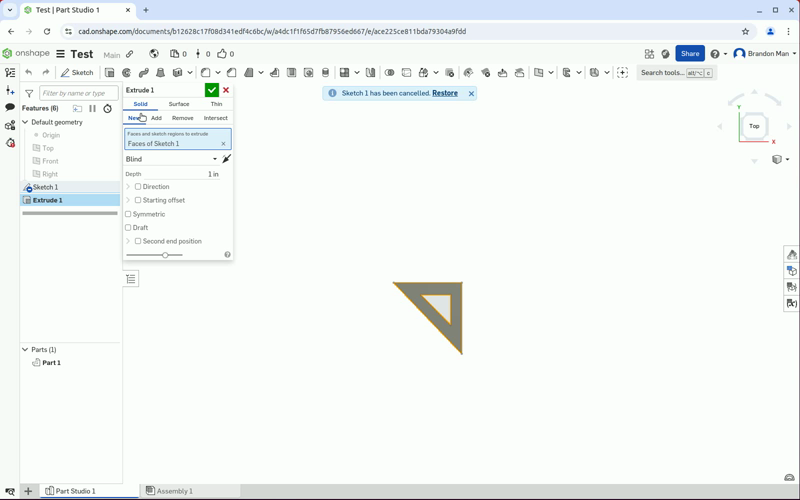
mouse_move(137, 120)
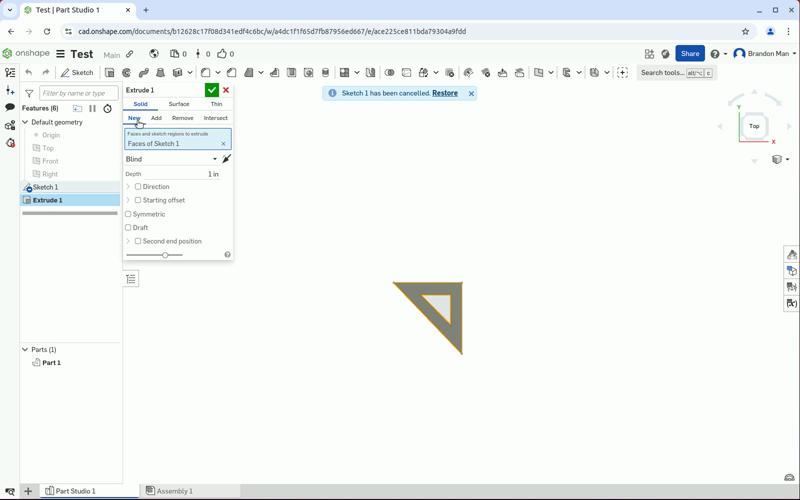
click(137, 120)
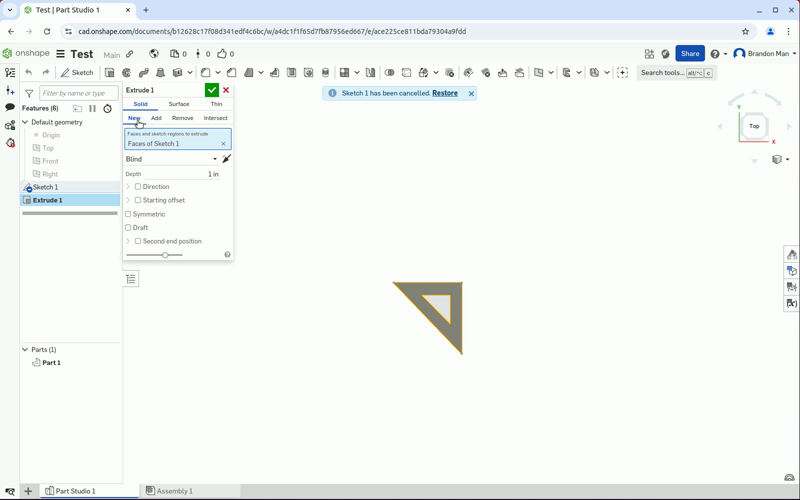
key(tab, 4)
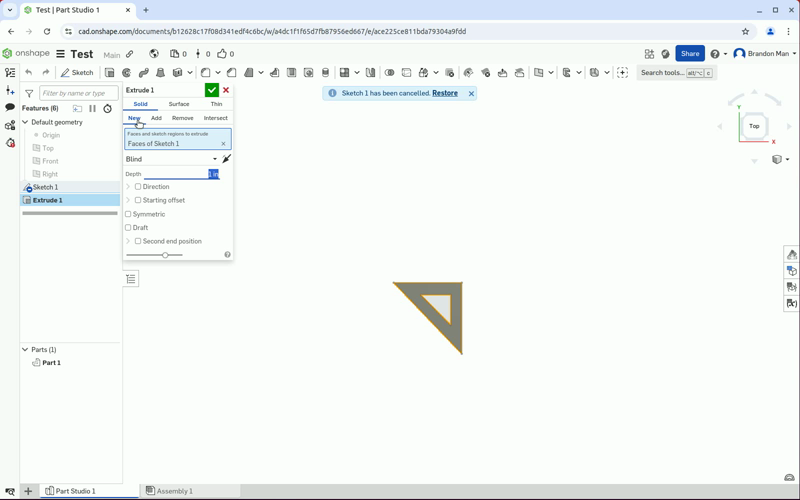
text(0.241)
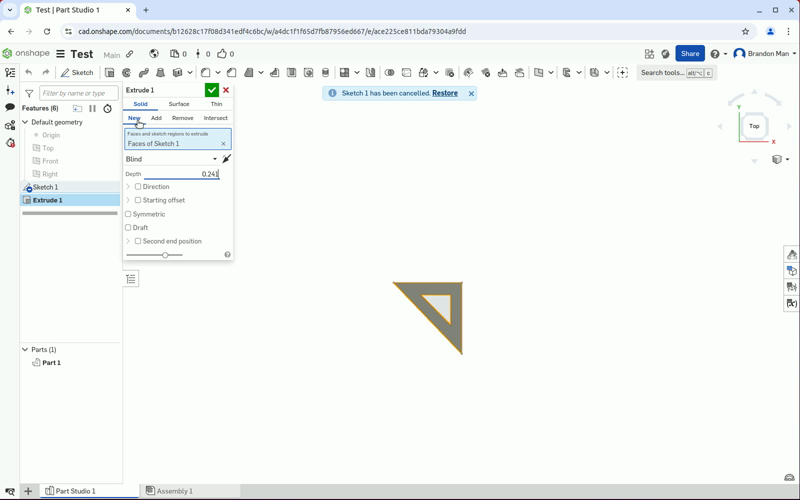
key(enter)
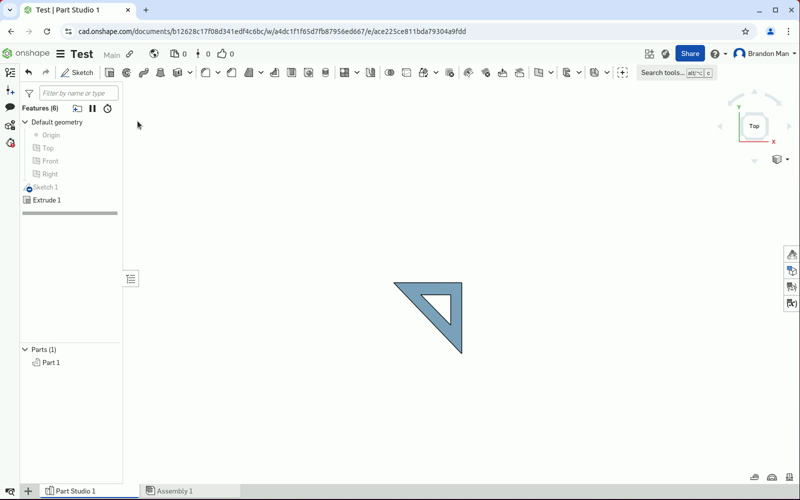
key(shift+h)
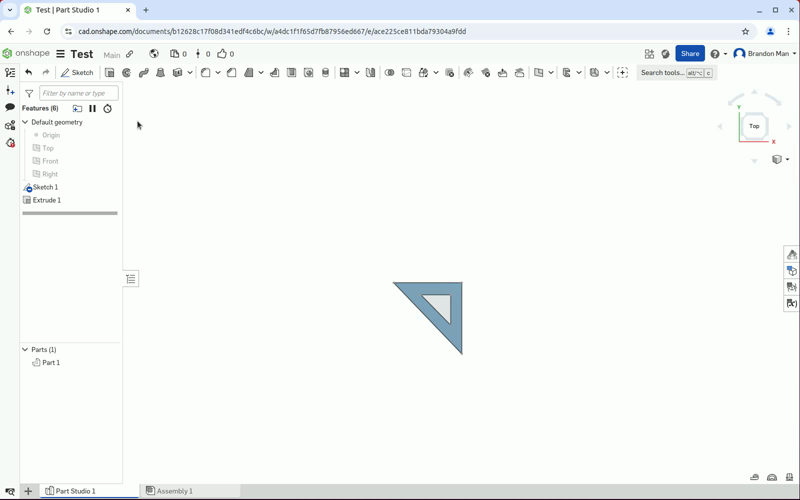
key(shift+h)
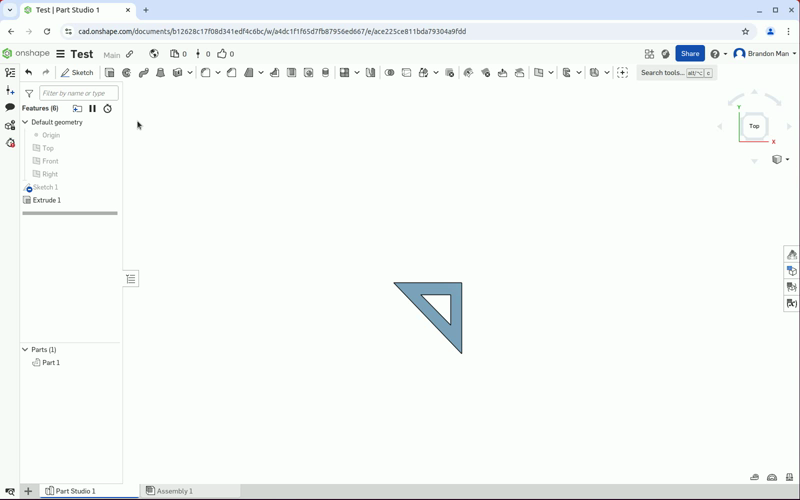
mouse_move(73, 189)
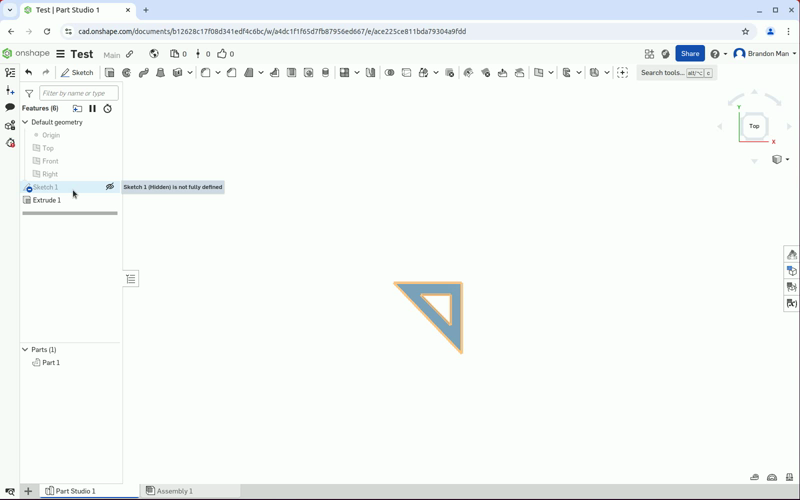
click(73, 189)
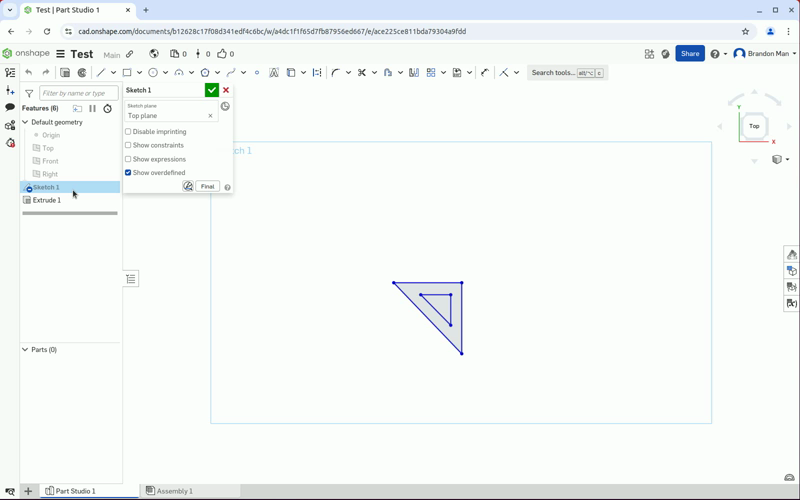
mouse_move(229, 92)
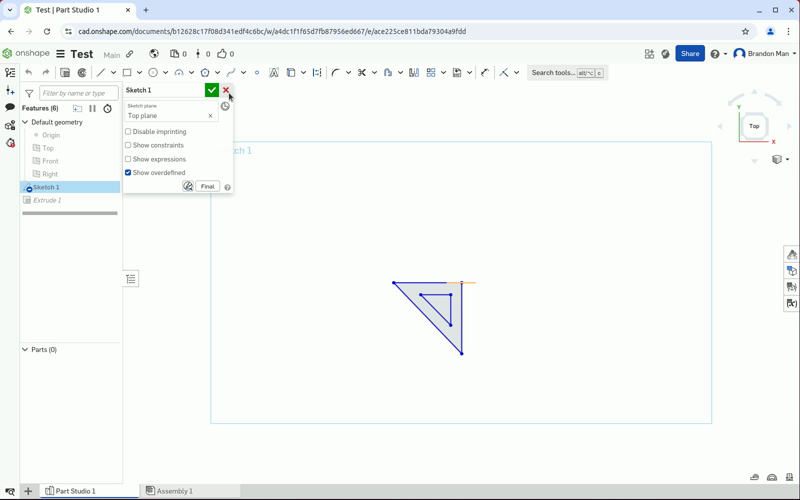
click(229, 92)
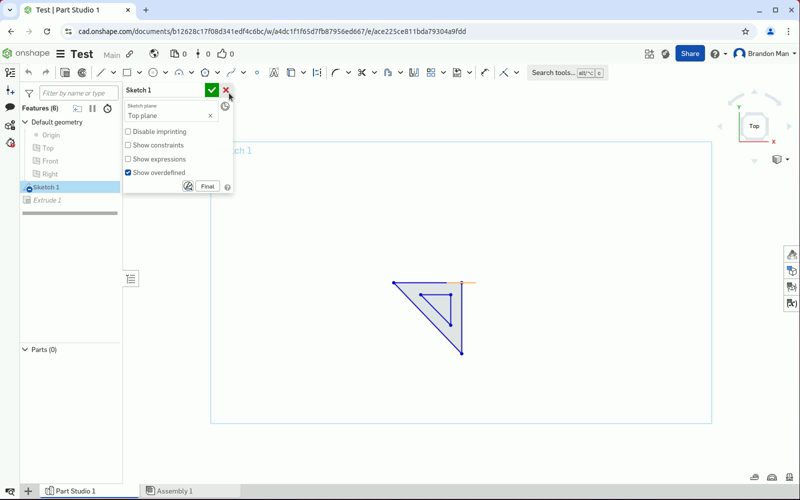
key(shift+s)
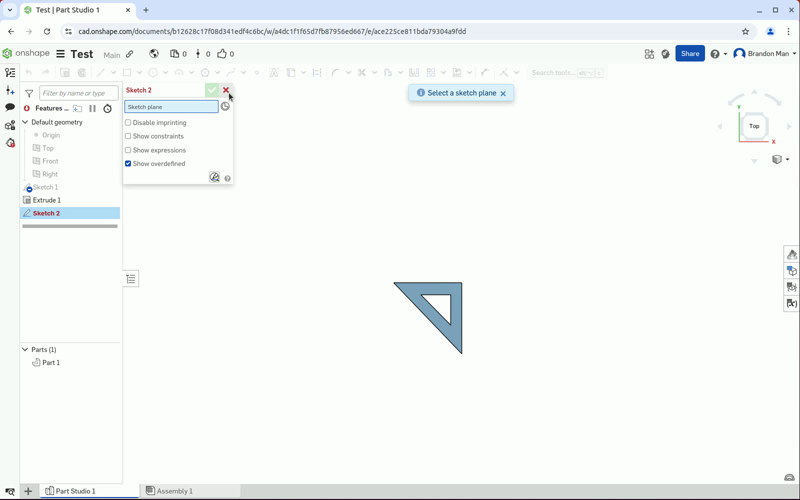
mouse_move(73, 150)
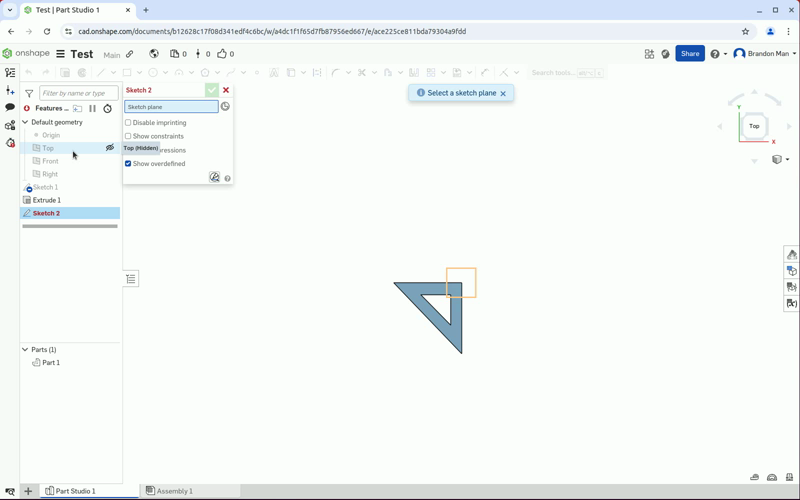
click(73, 150)
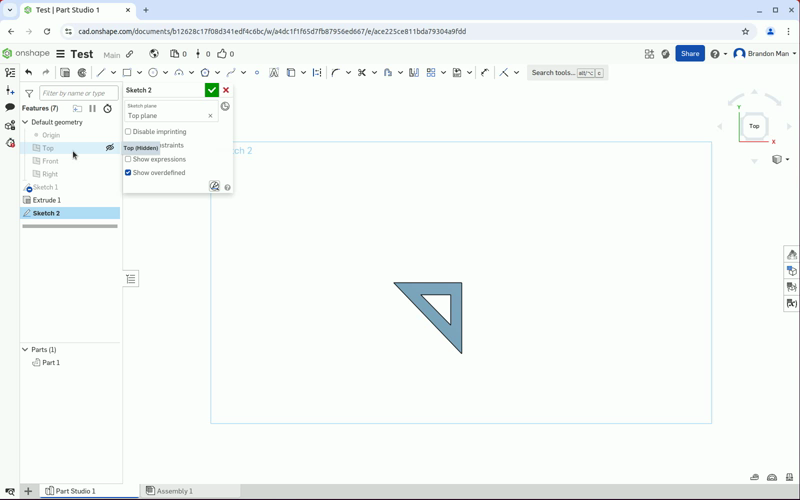
mouse_move(73, 352)
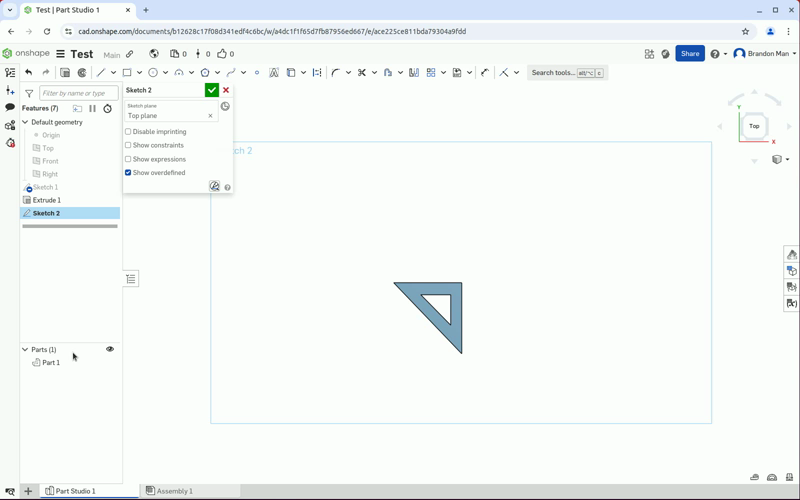
key(y)
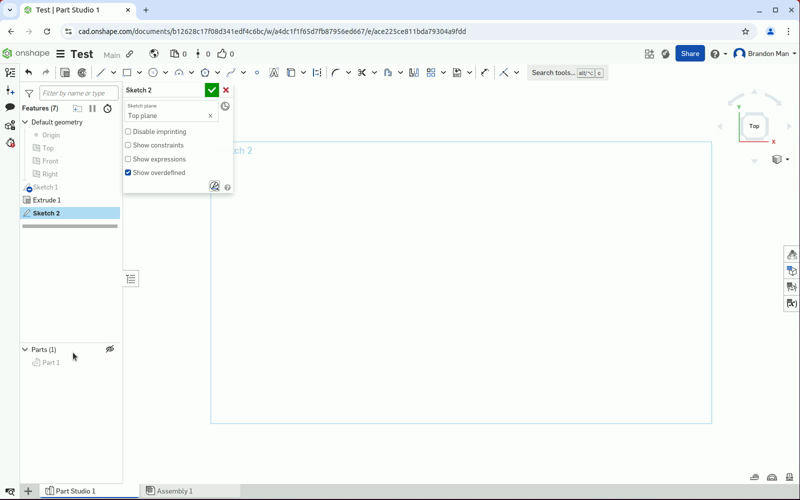
key(l)
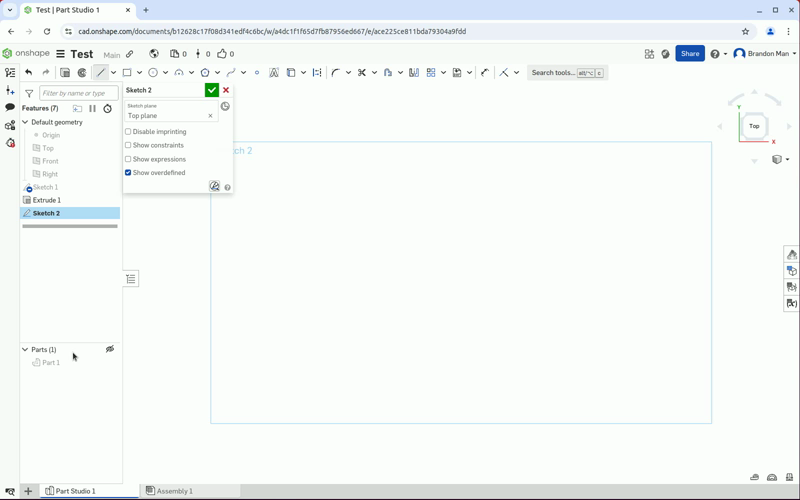
key_down(shift)
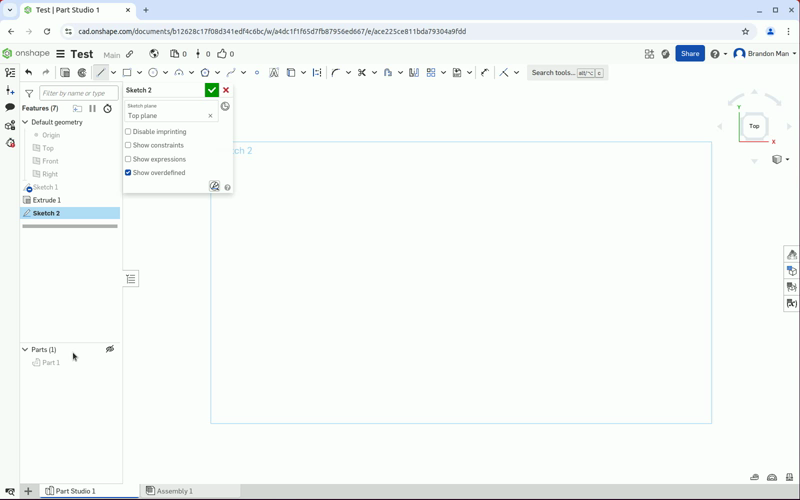
mouse_move(393, 282)
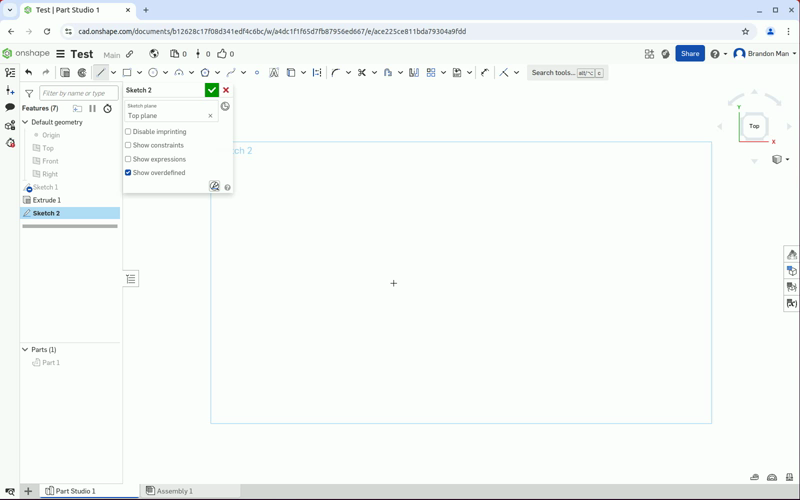
click(393, 282)
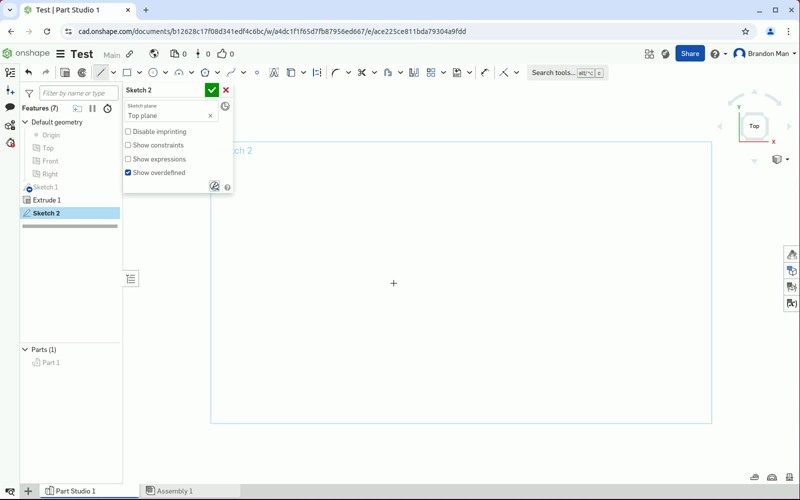
key_up(shift)
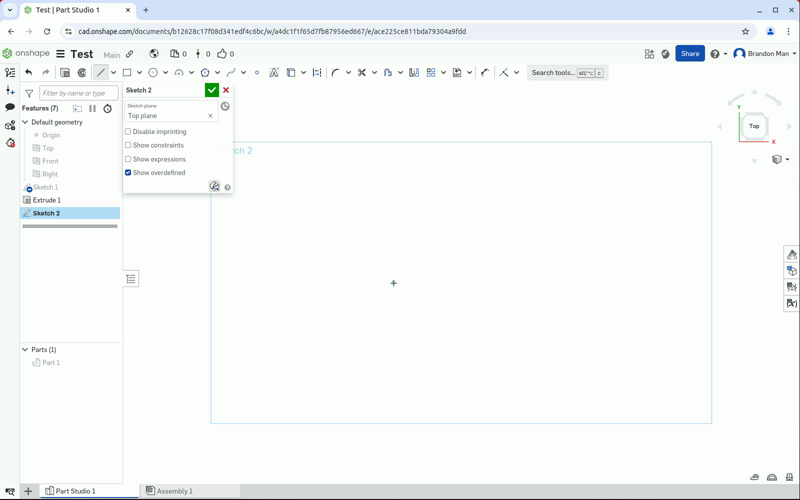
key_down(shift)
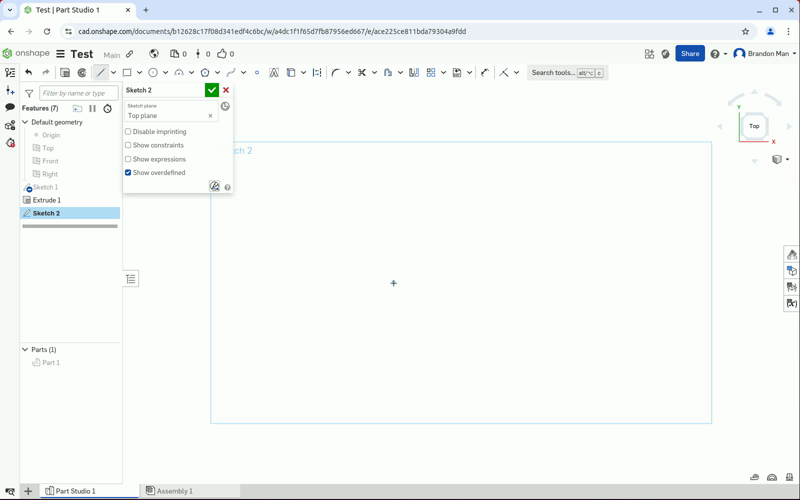
mouse_move(461, 282)
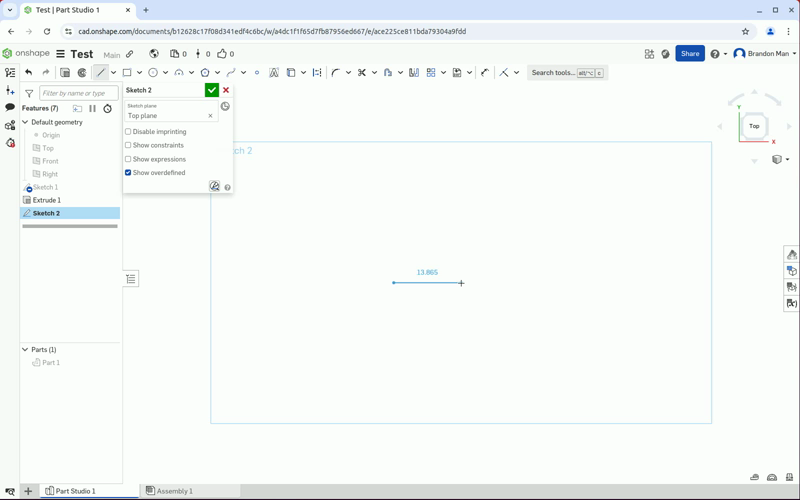
click(461, 282)
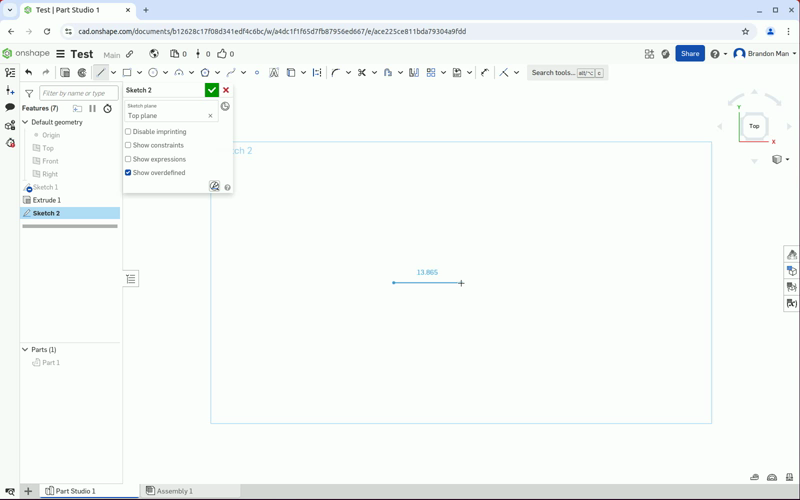
key_up(shift)
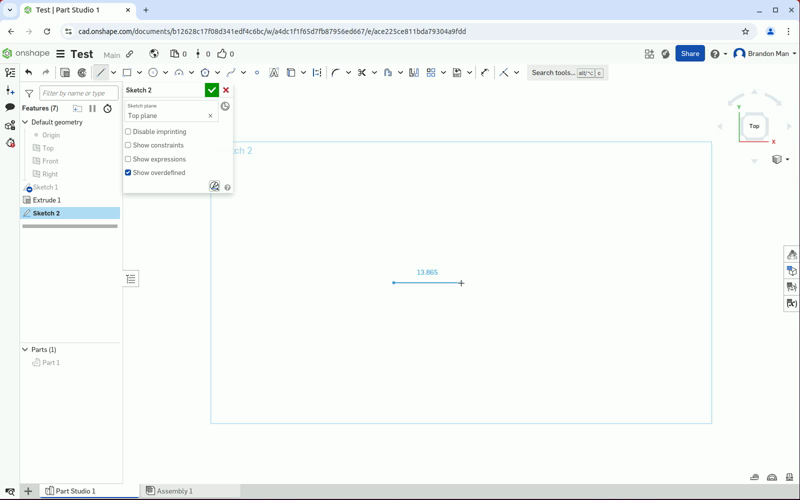
key_down(shift)
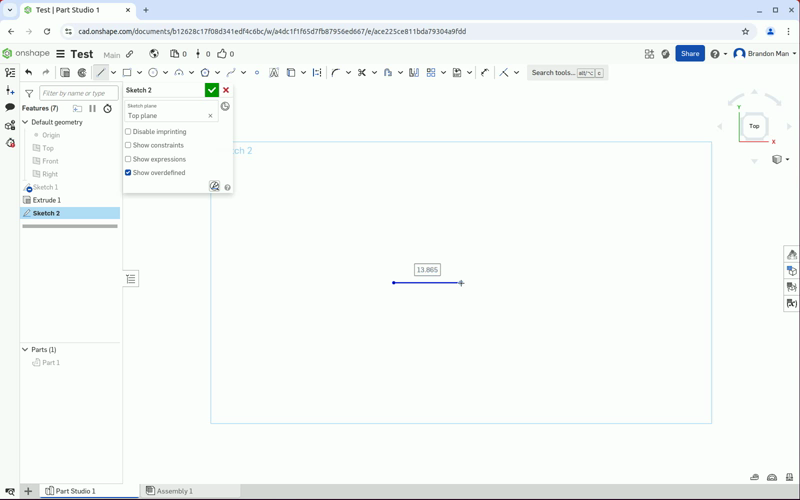
mouse_move(461, 170)
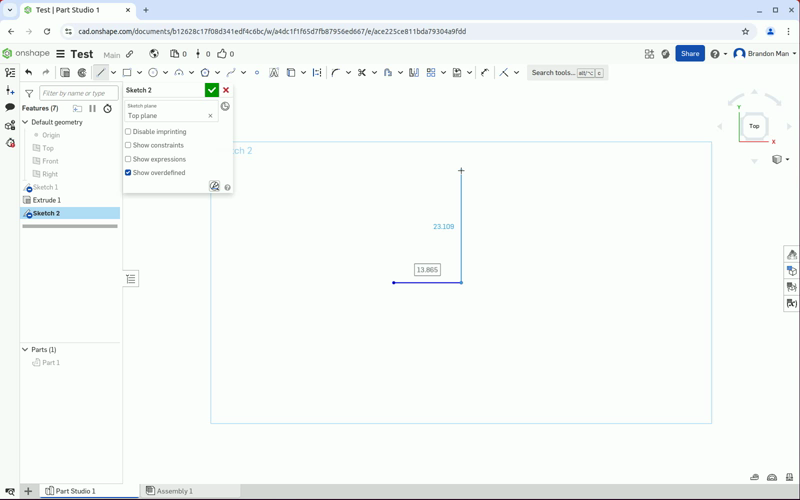
click(461, 170)
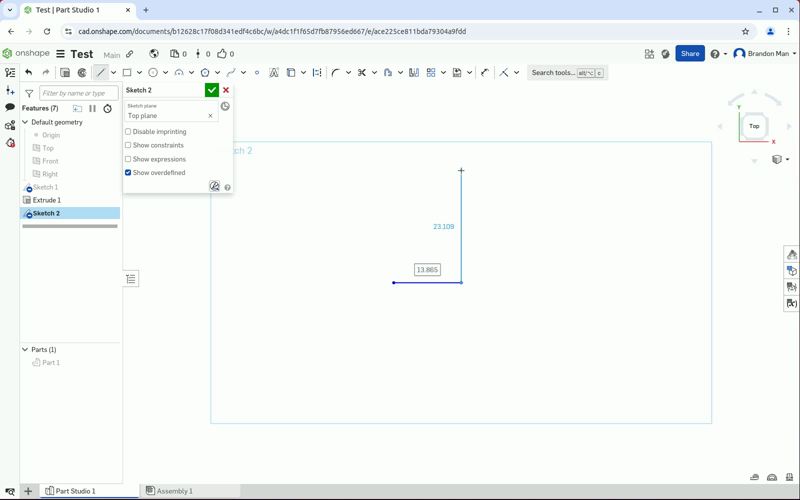
key_up(shift)
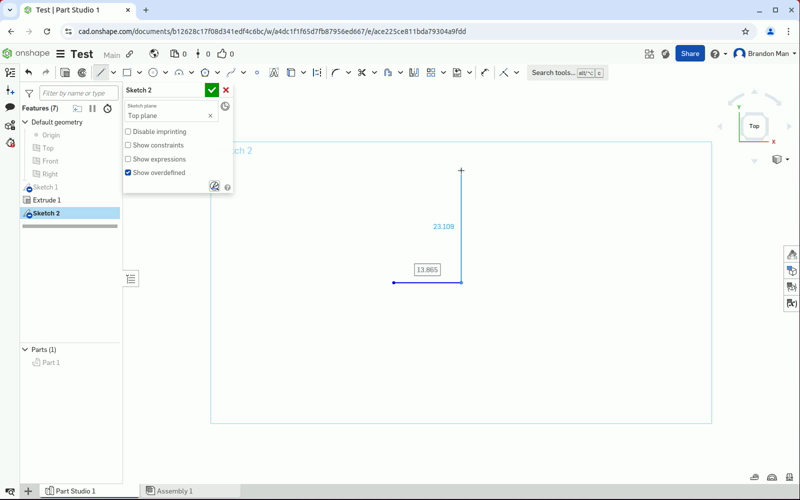
key_down(shift)
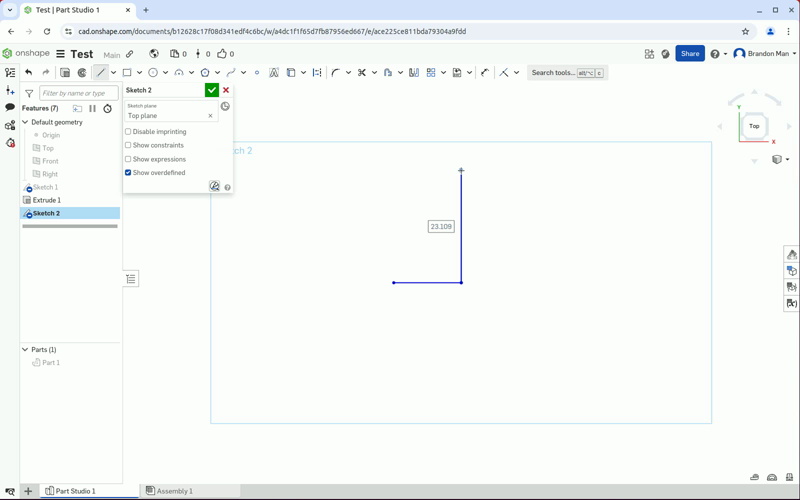
mouse_move(393, 282)
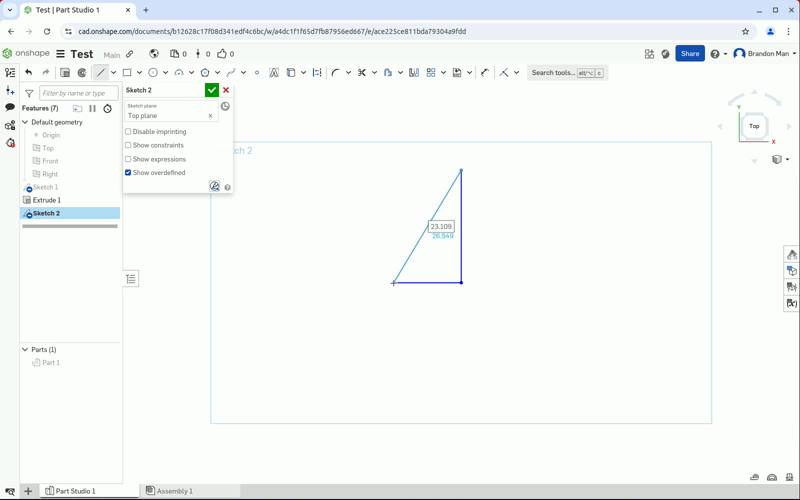
key_up(shift)
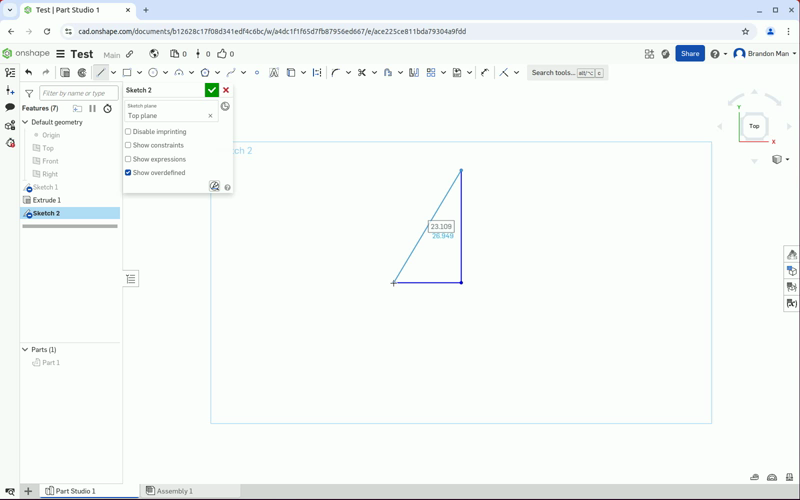
click(393, 282)
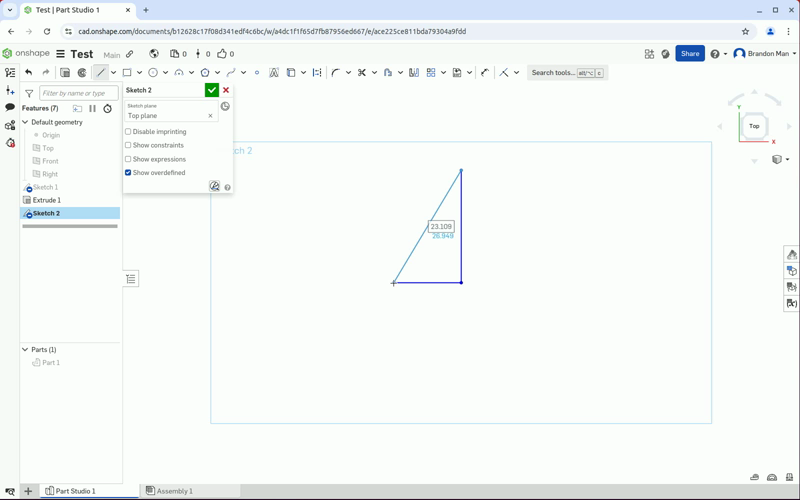
key(esc)
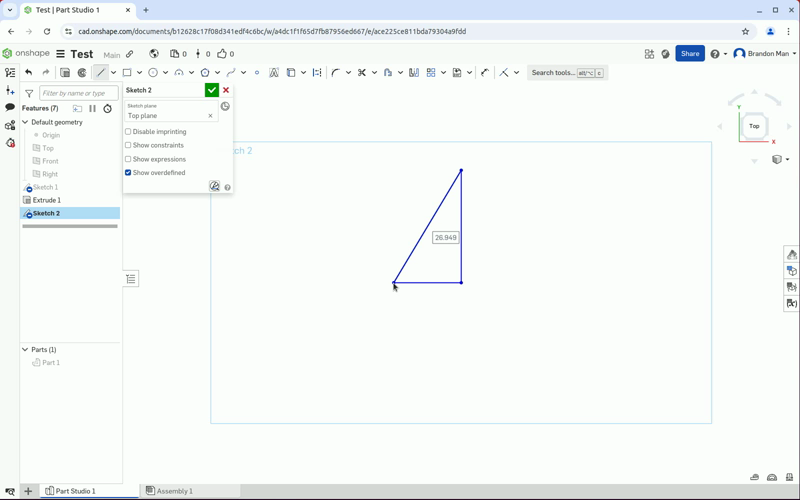
key(l)
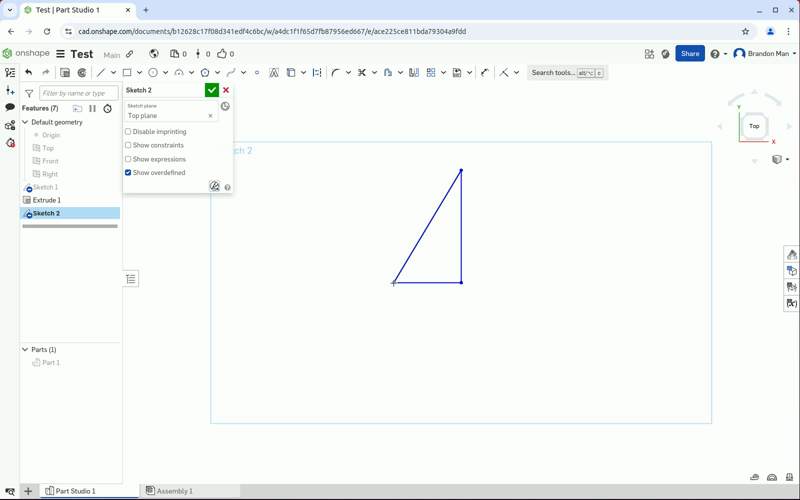
key_down(shift)
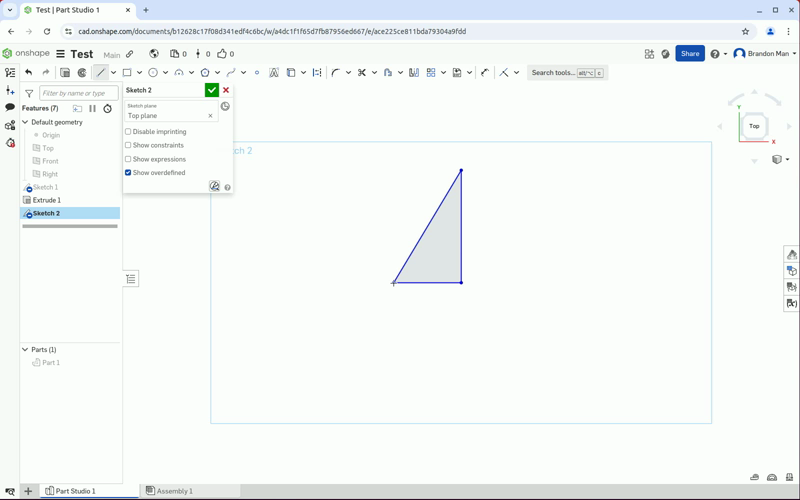
mouse_move(414, 271)
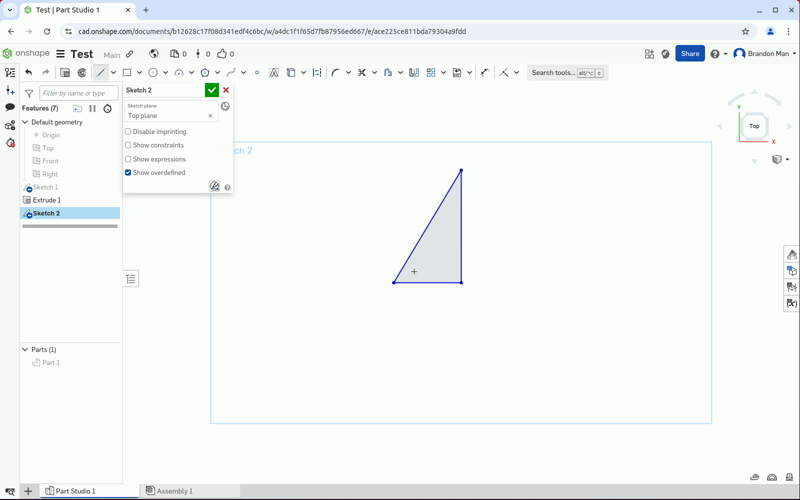
click(414, 271)
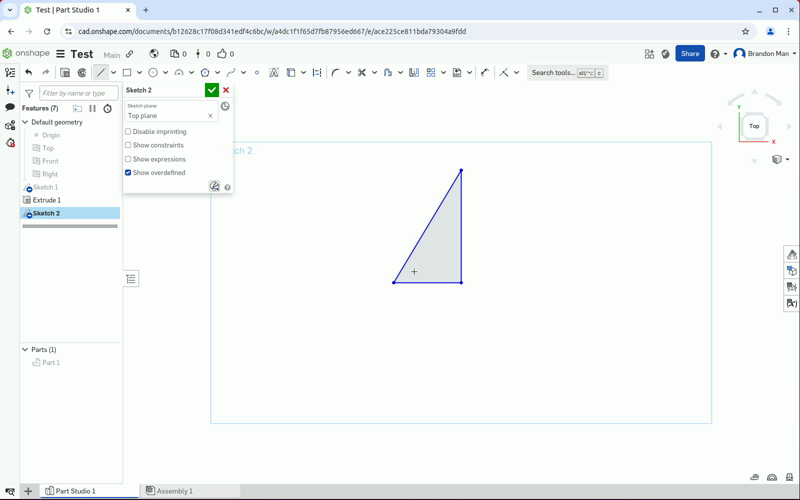
key_up(shift)
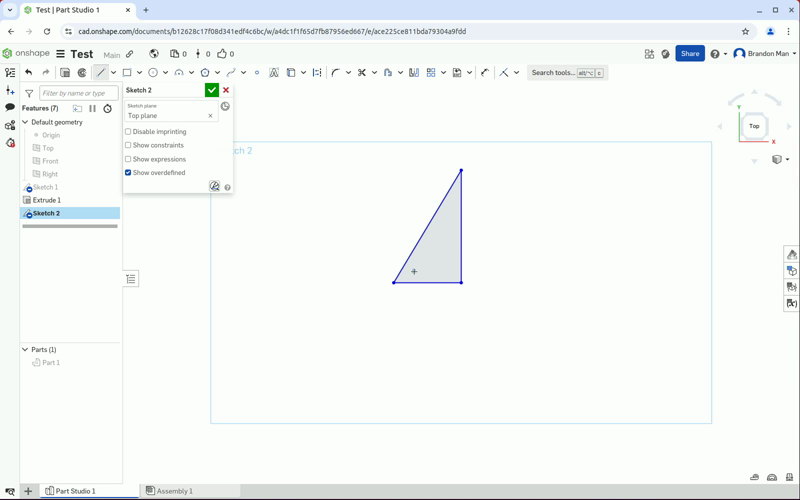
key_down(shift)
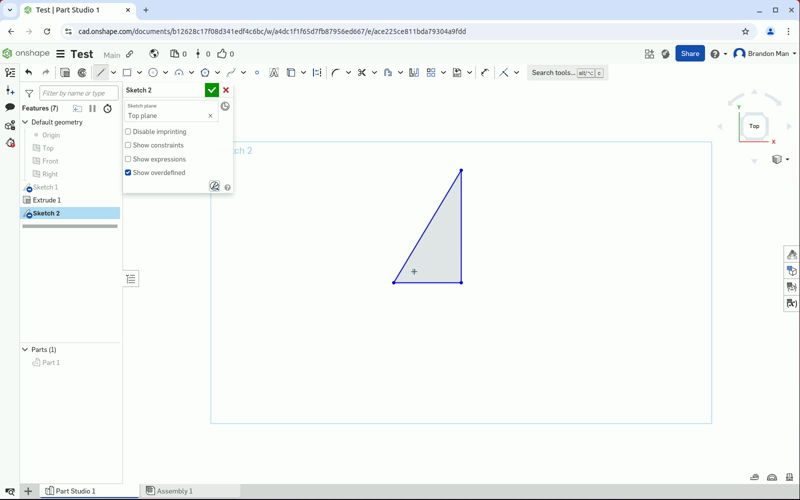
mouse_move(444, 271)
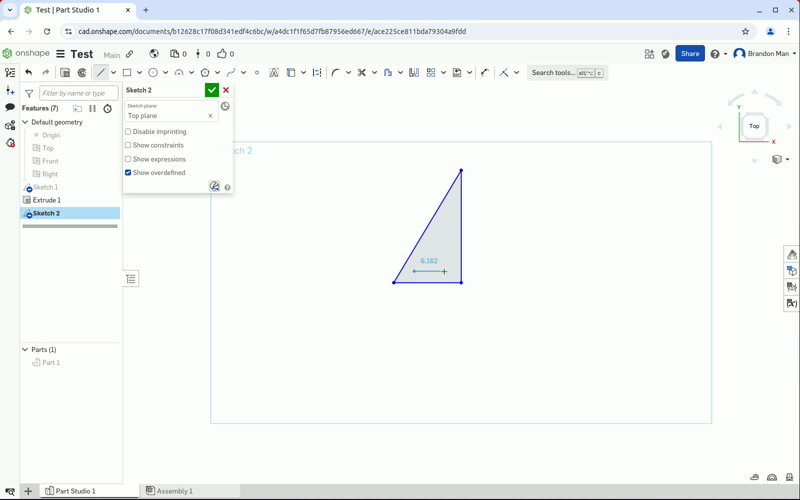
mouse_move(449, 271)
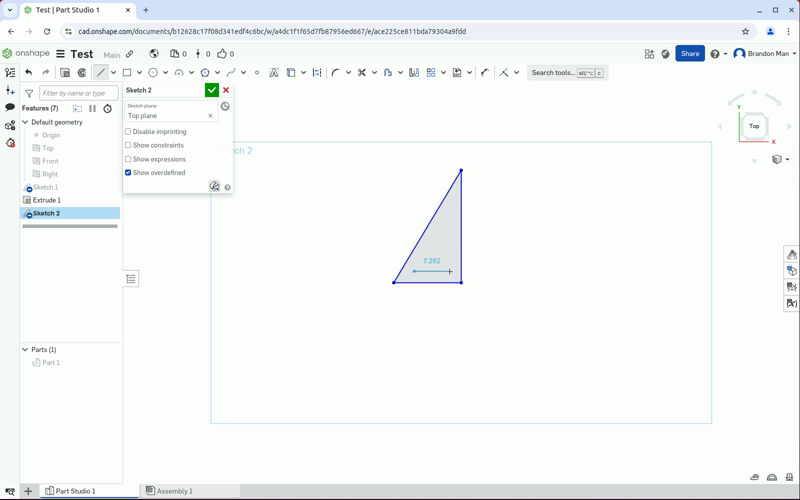
click(449, 271)
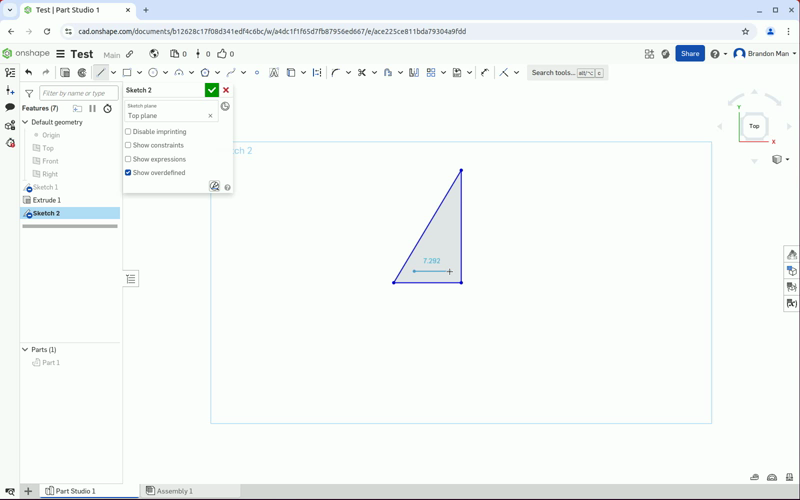
key_up(shift)
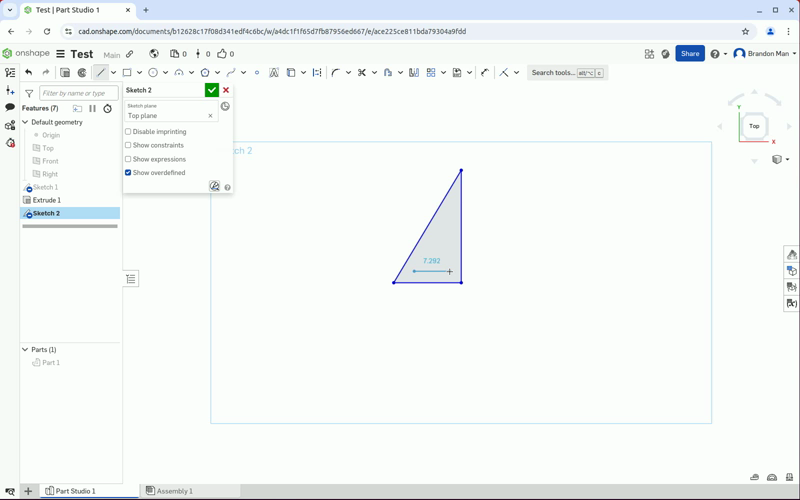
key_down(shift)
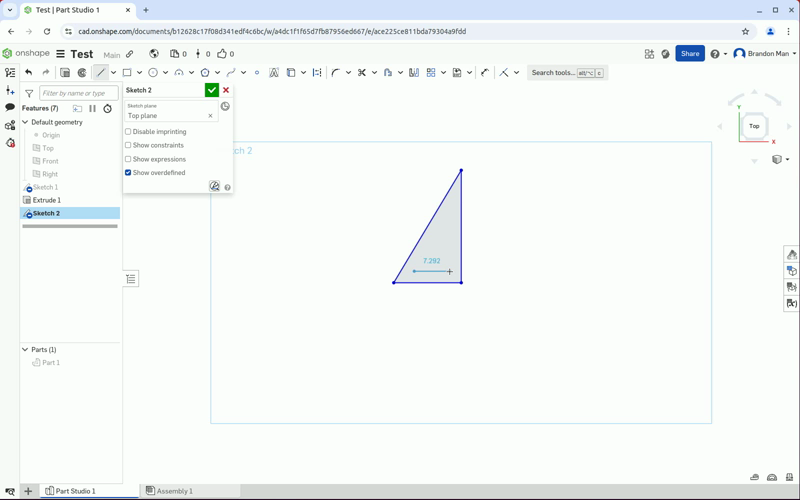
mouse_move(479, 271)
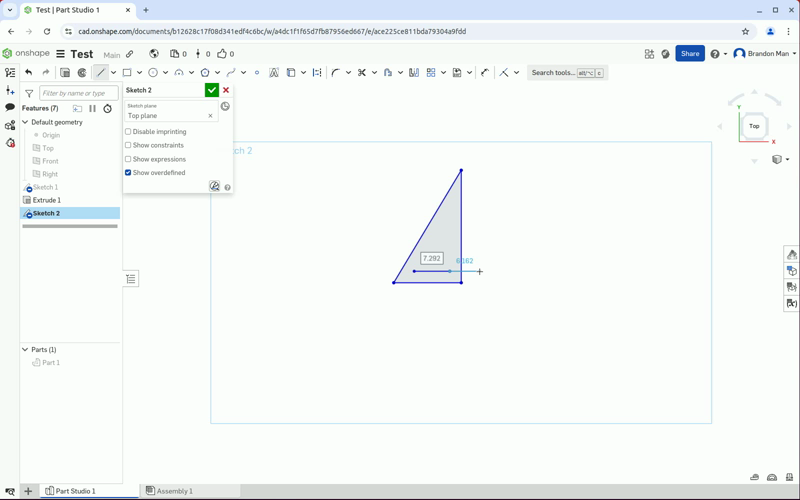
mouse_move(449, 211)
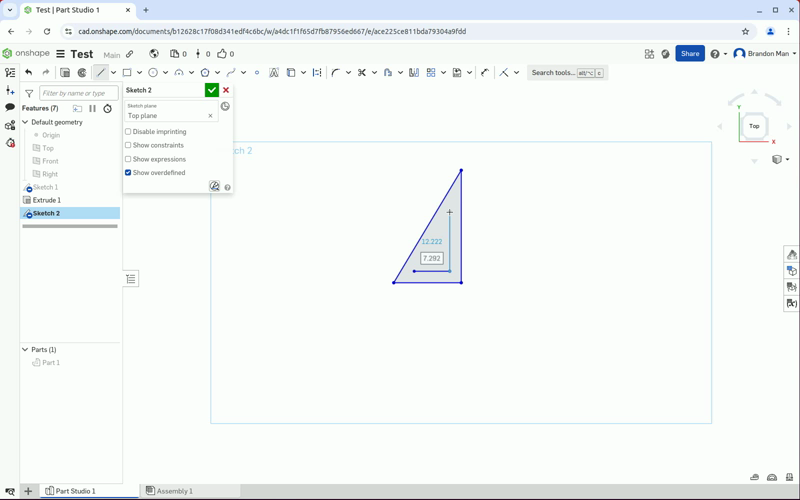
click(449, 211)
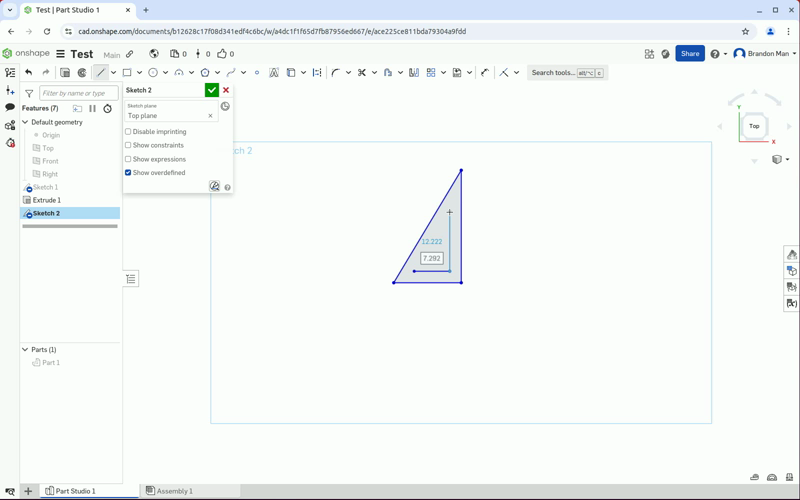
key_up(shift)
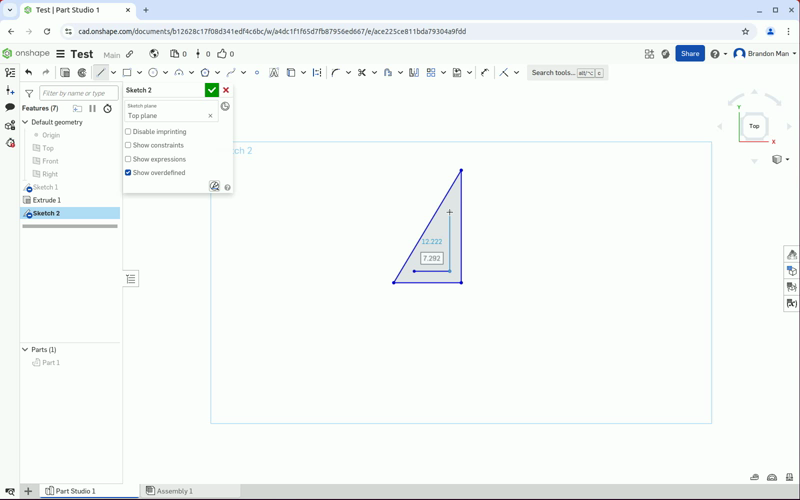
key_down(shift)
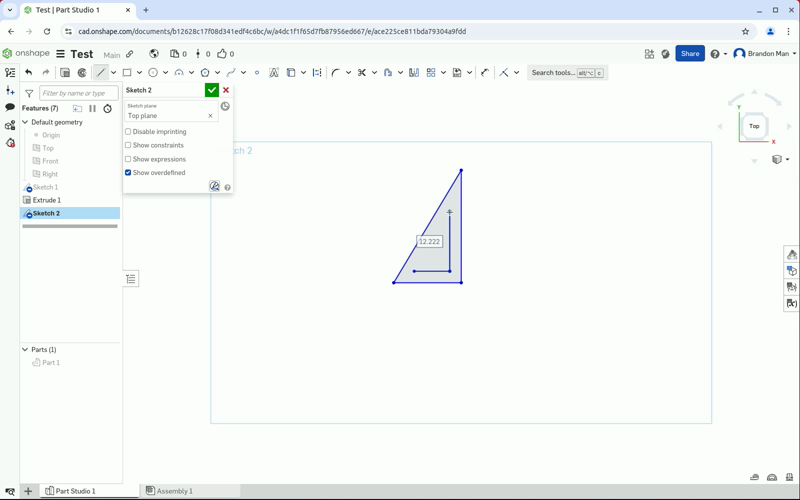
mouse_move(414, 271)
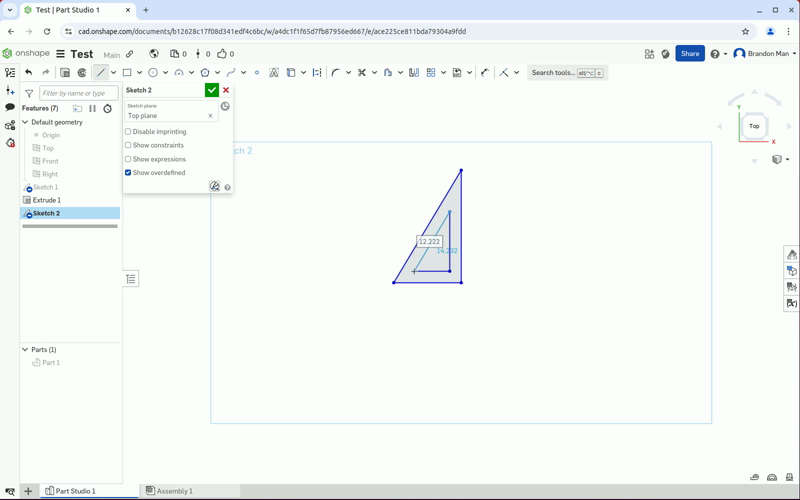
key_up(shift)
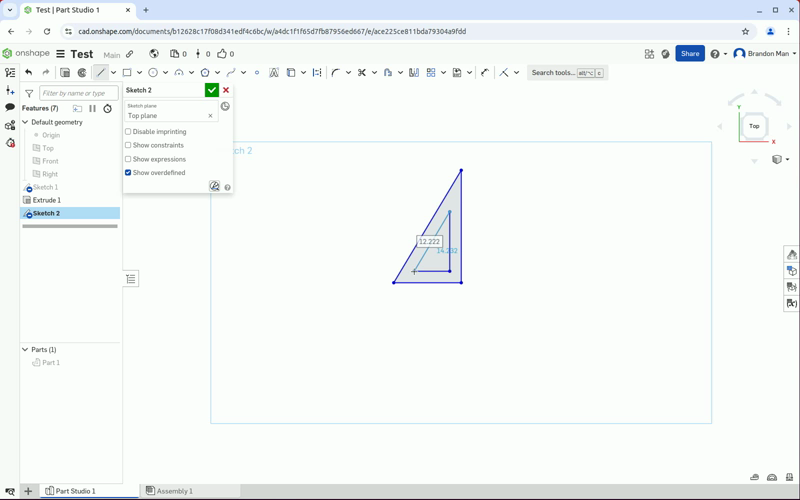
click(414, 271)
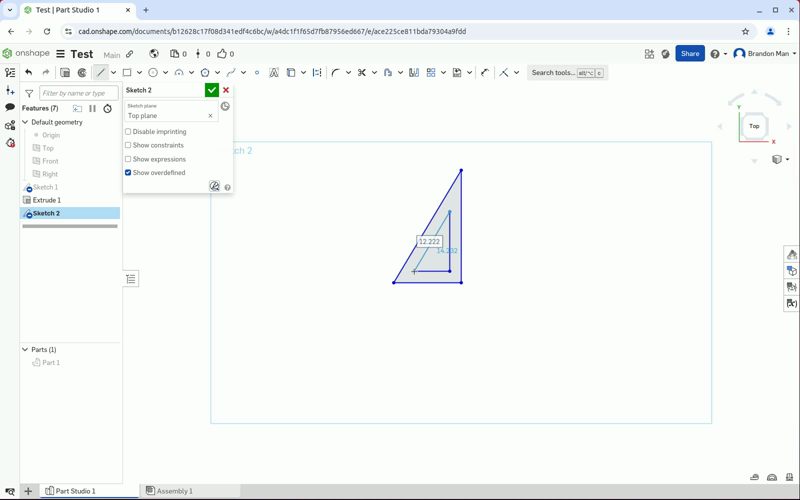
key(esc)
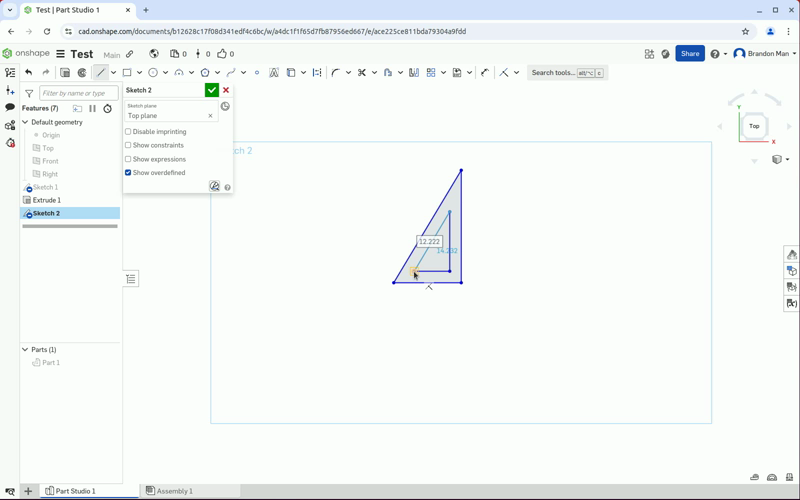
mouse_move(447, 204)
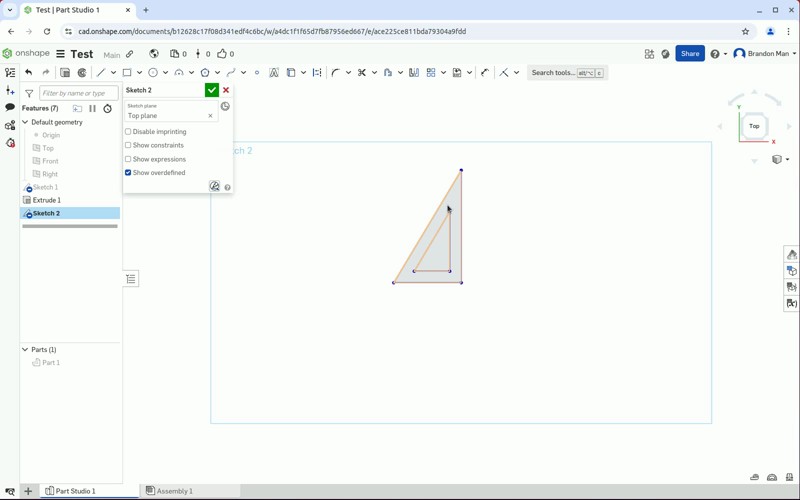
click(447, 204)
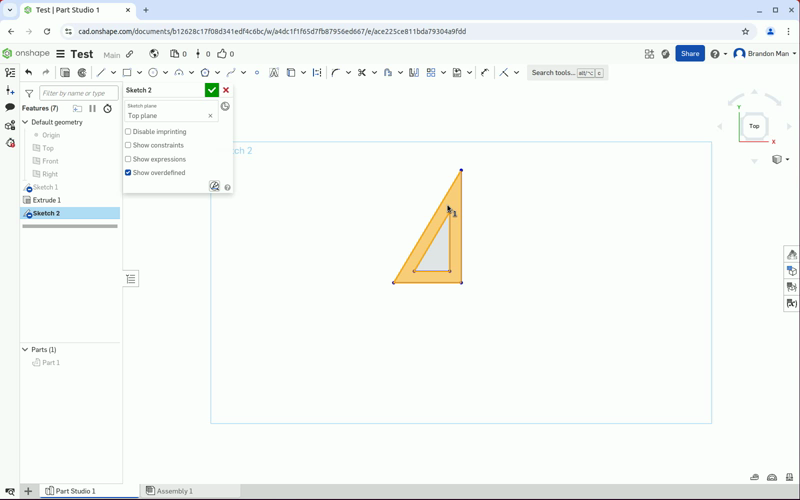
mouse_move(73, 352)
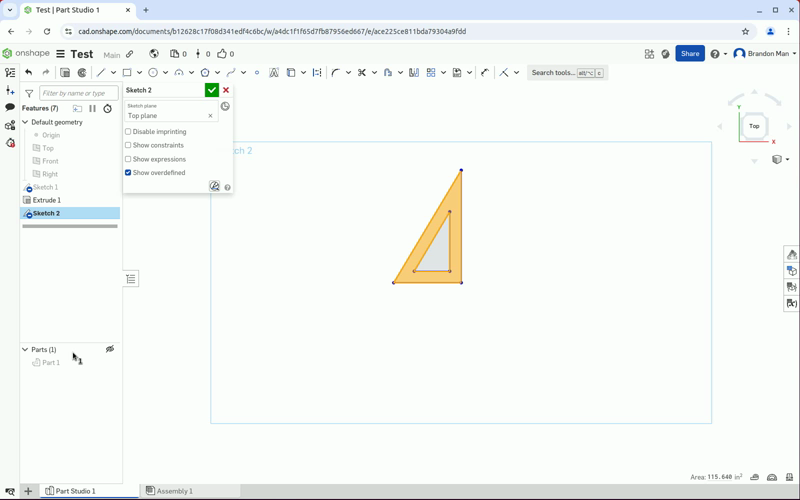
key(shift+y)
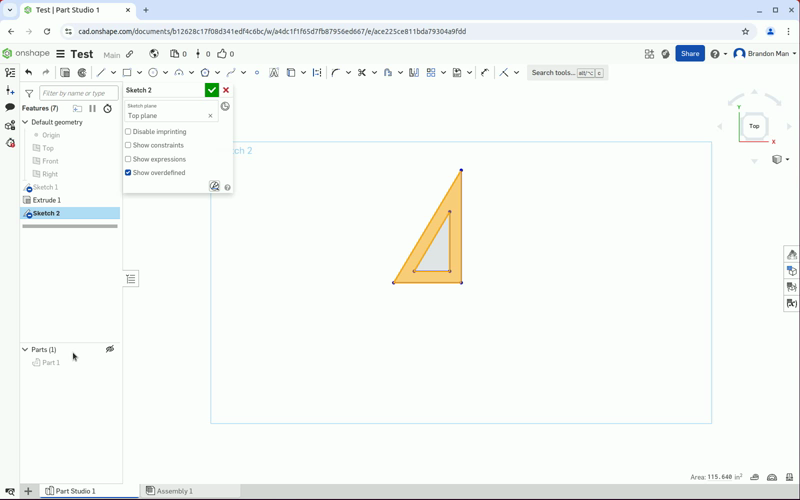
key(shift+e)
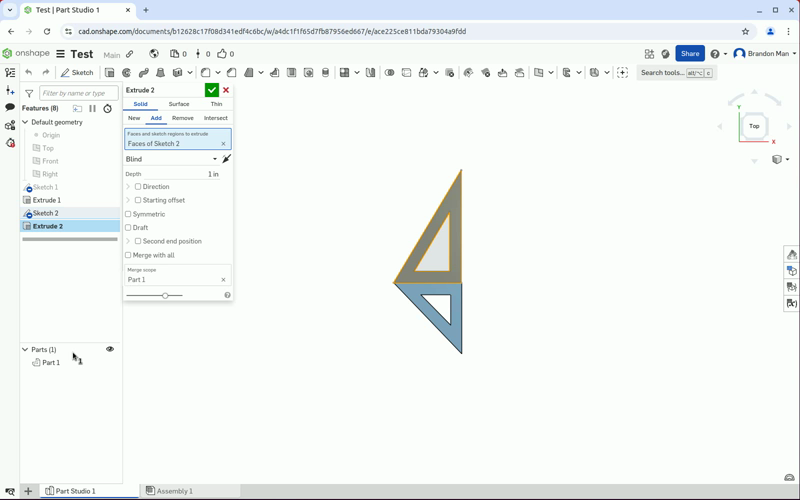
mouse_move(143, 106)
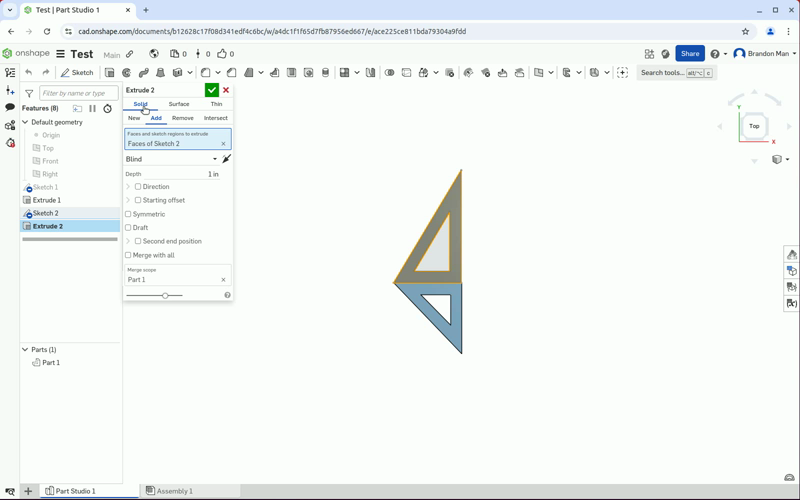
click(143, 106)
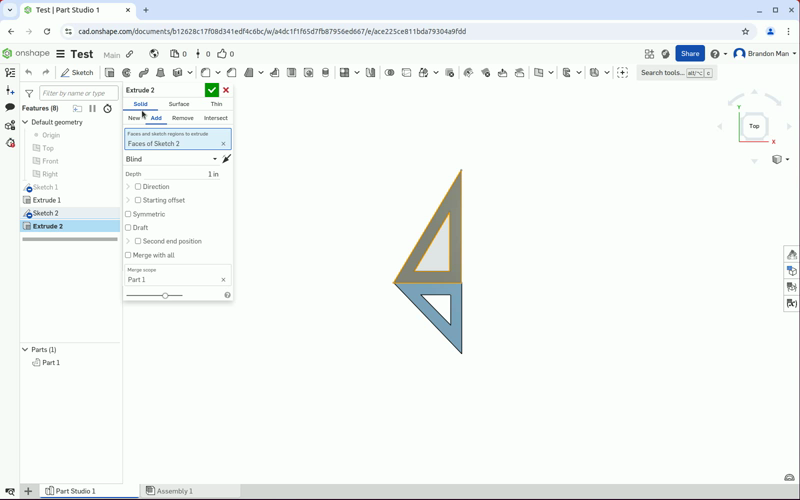
mouse_move(137, 120)
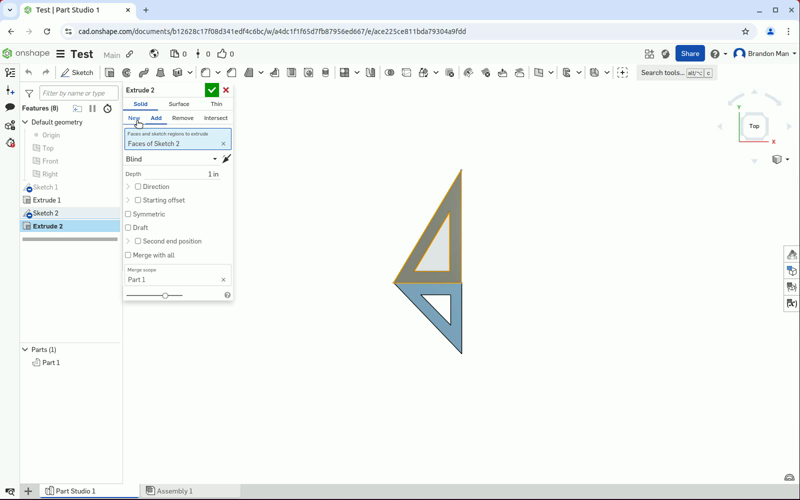
click(137, 120)
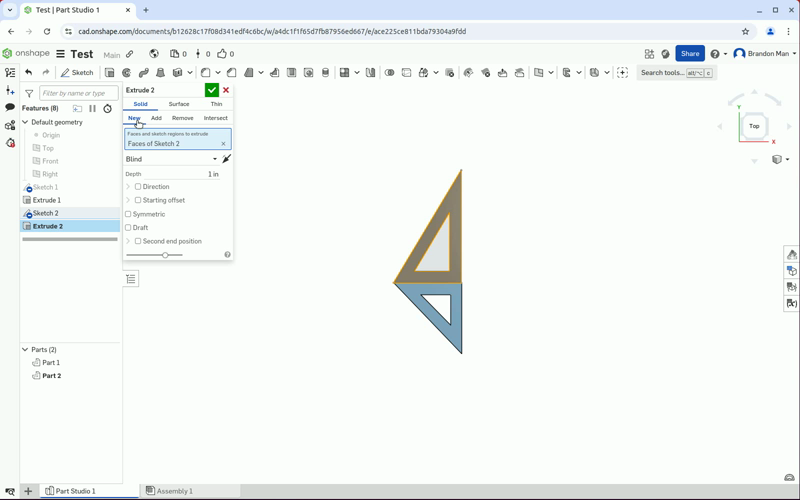
key(tab, 4)
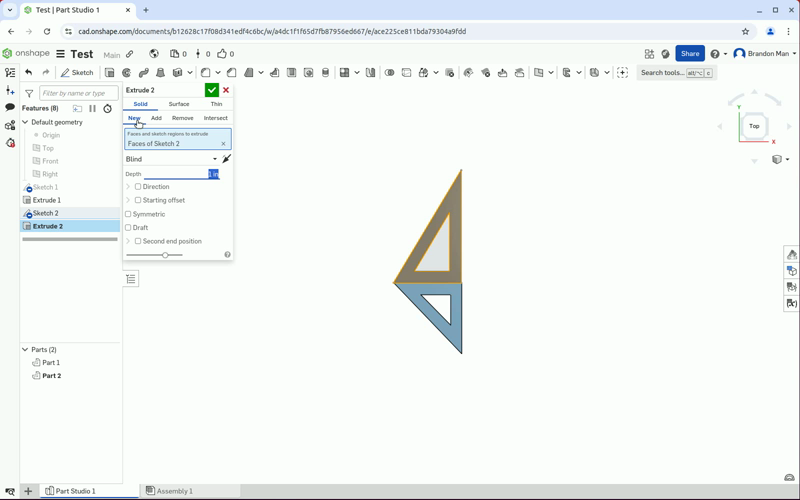
text(0.241)
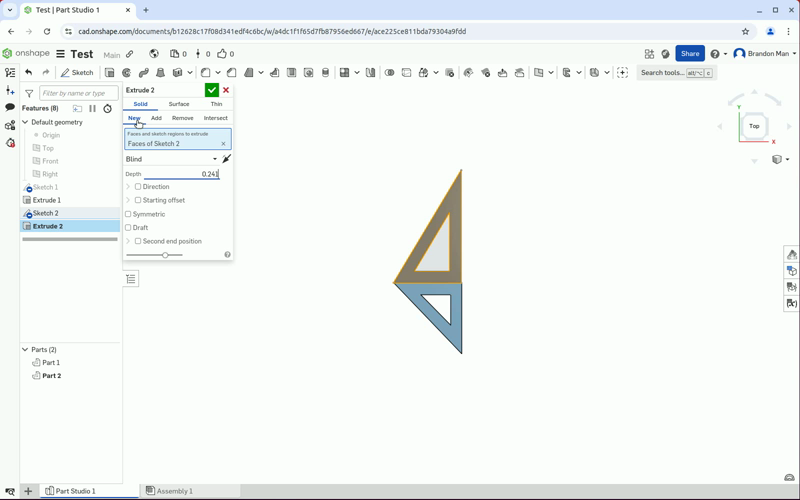
key(enter)
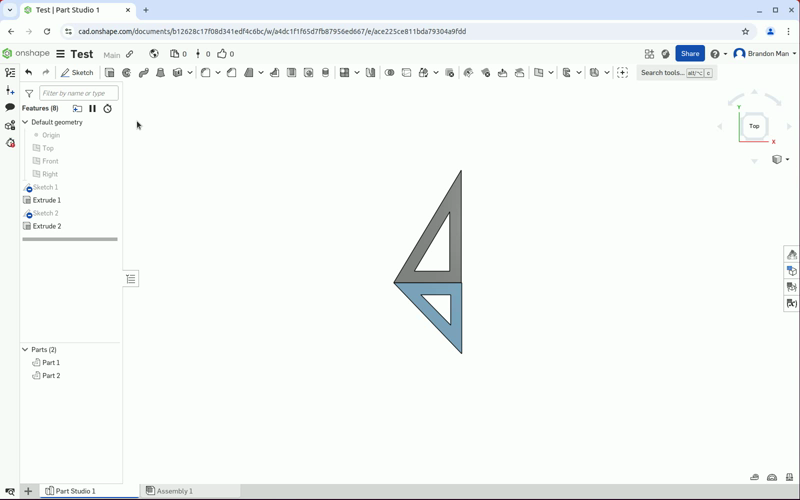
key(shift+h)
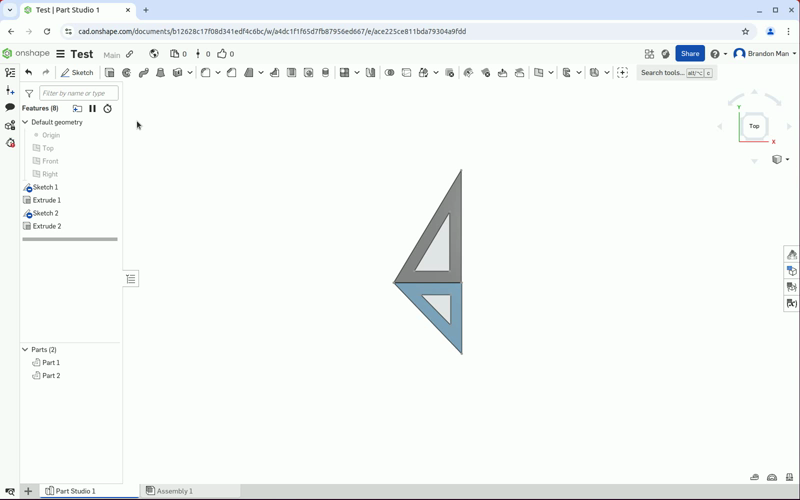
key(shift+h)
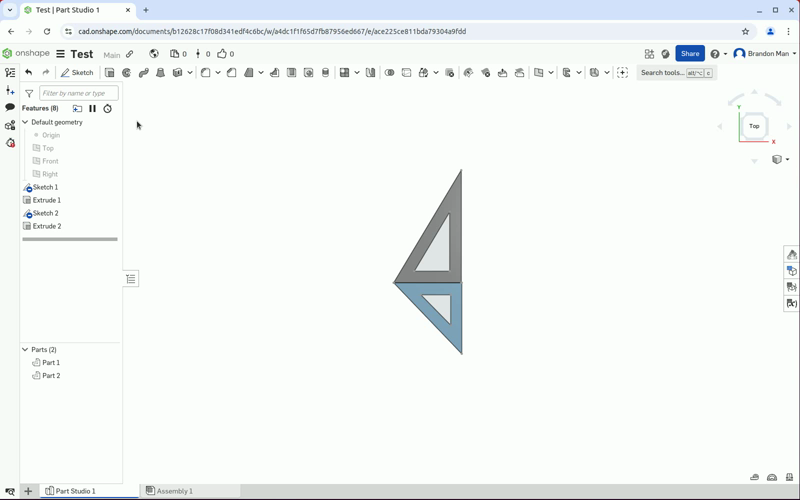
key(shift+7)
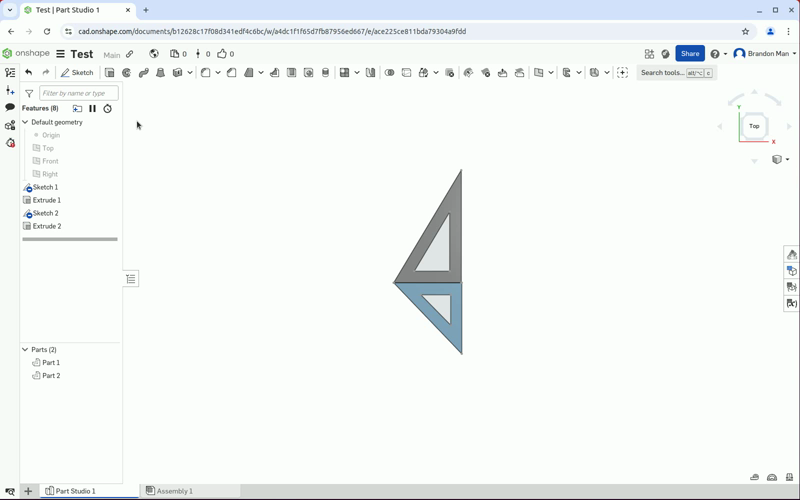
key(up, 3)
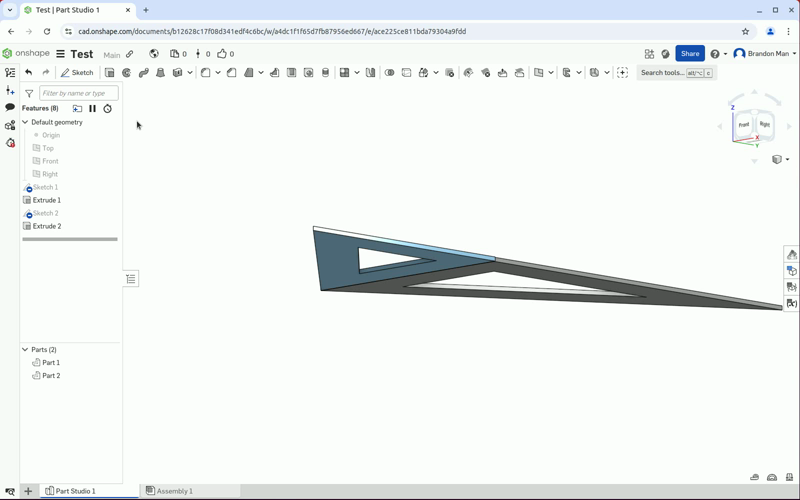
key(left, 3)
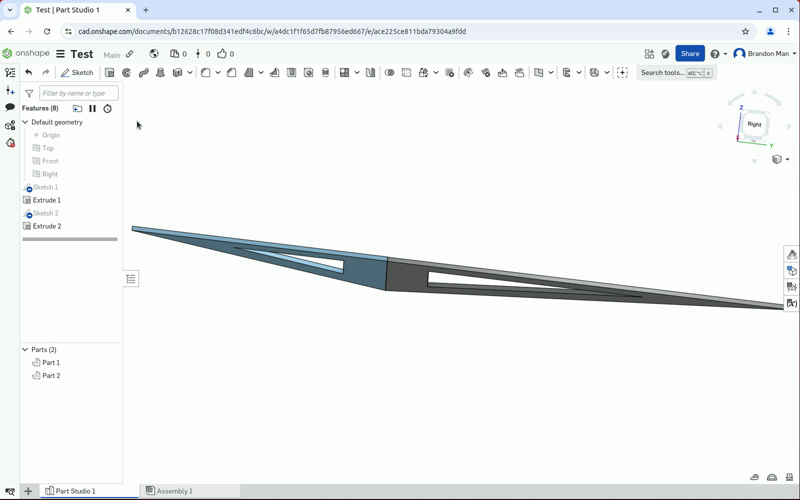
key(right, 3)
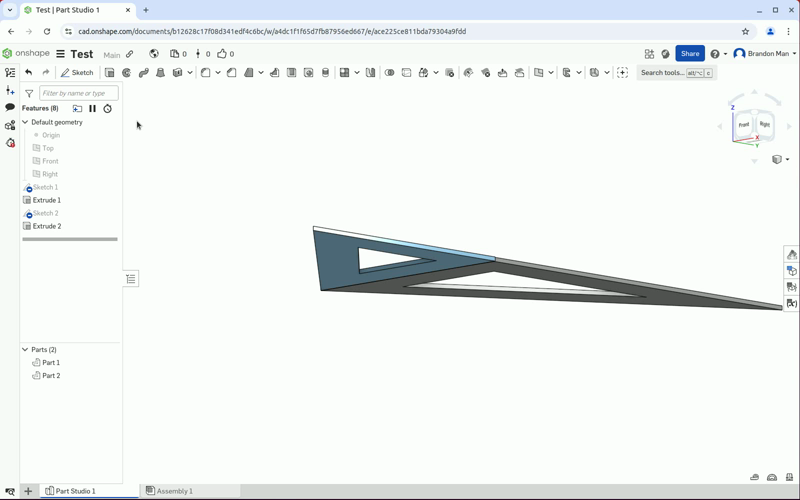
key(down, 3)
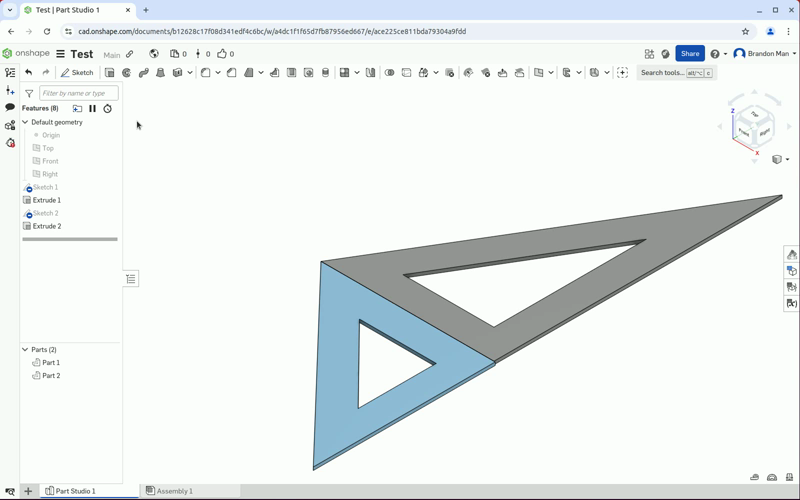
mouse_move(73, 189)
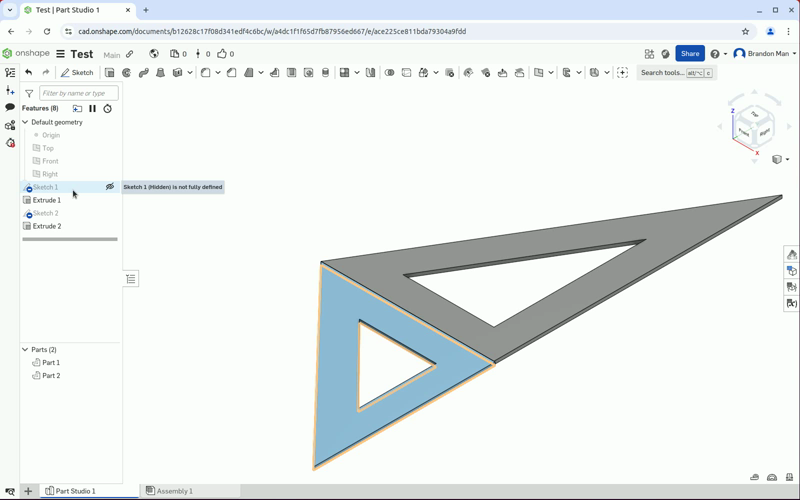
click(73, 189)